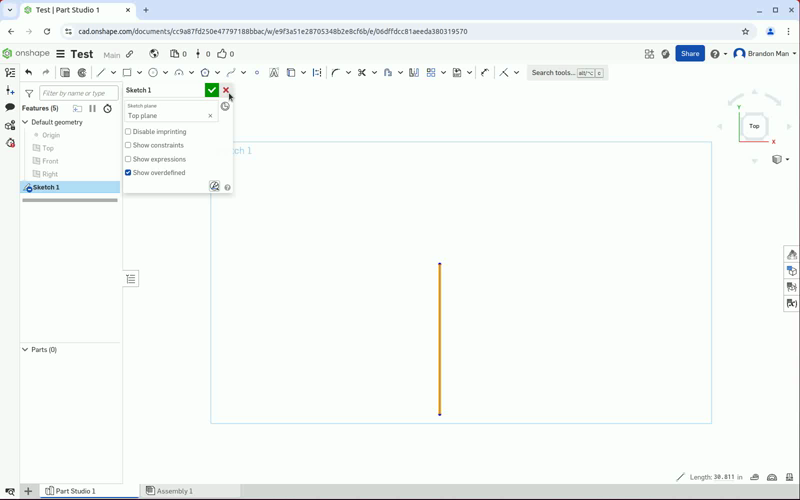
key(shift+h)
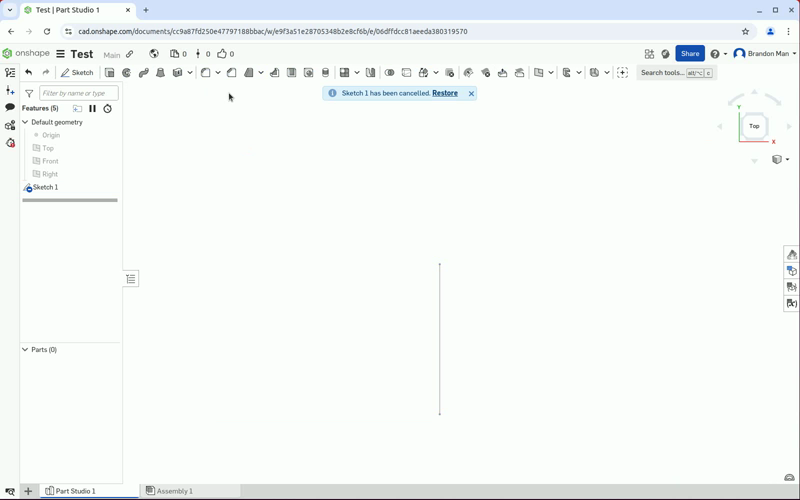
key(shift+s)
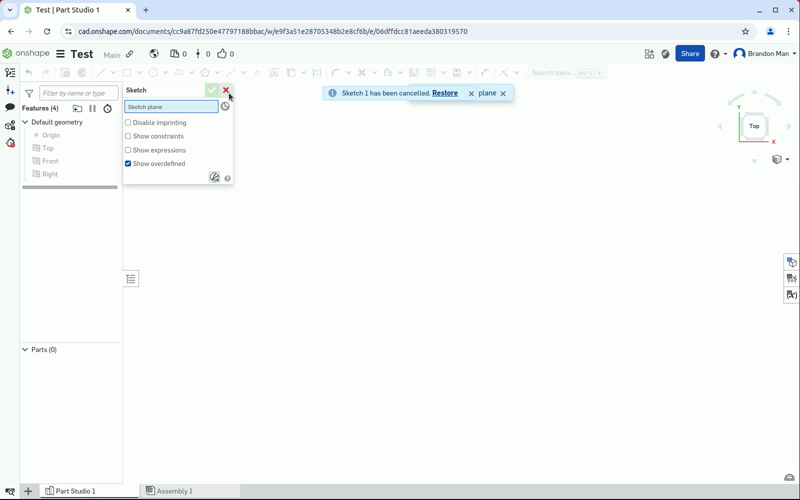
mouse_move(73, 150)
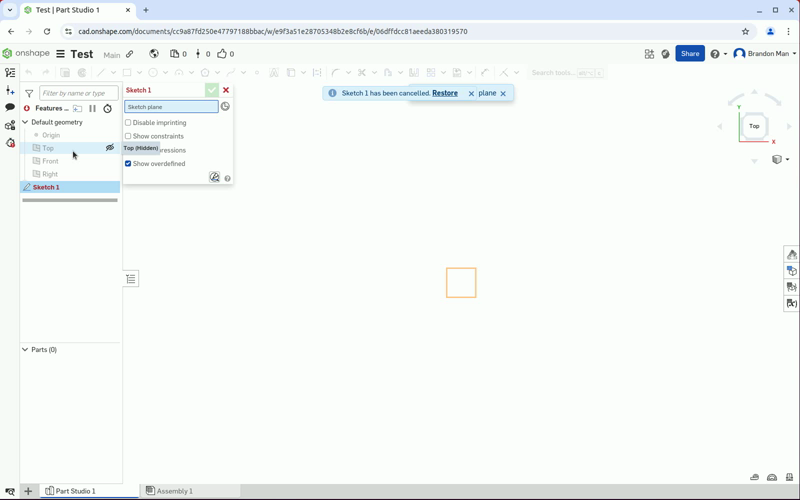
click(73, 150)
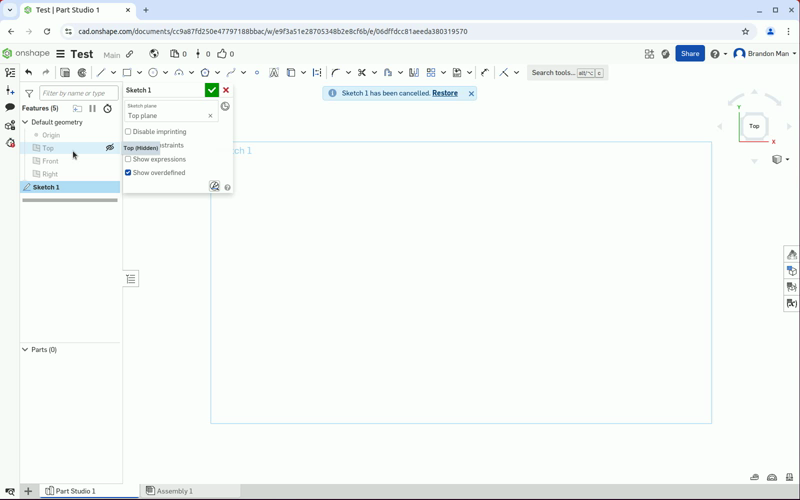
mouse_move(73, 352)
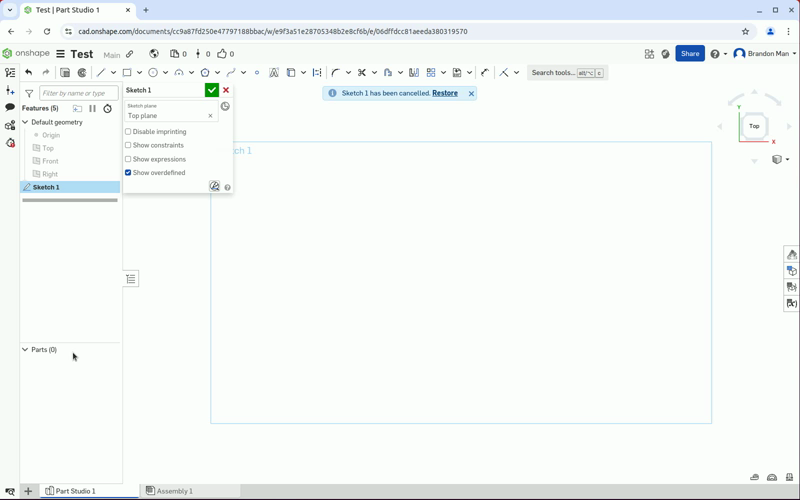
key(y)
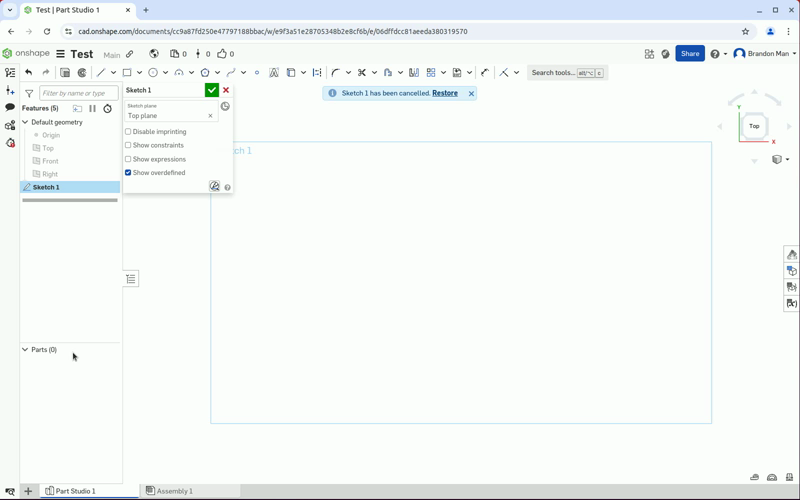
key(c)
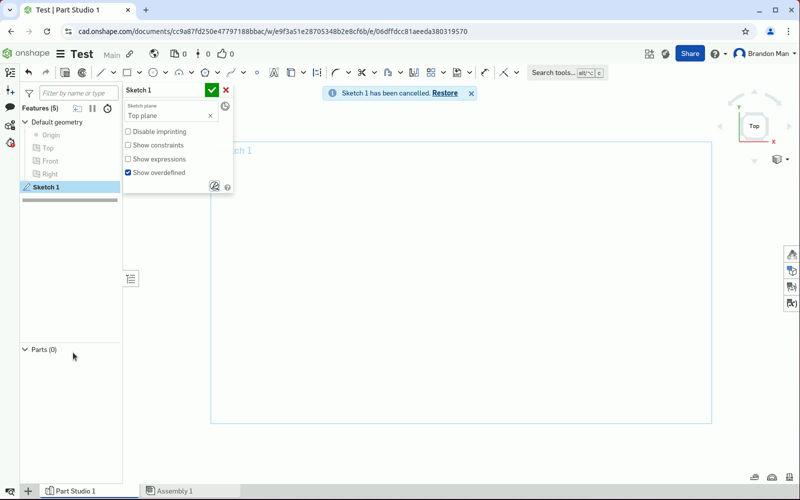
key_down(shift)
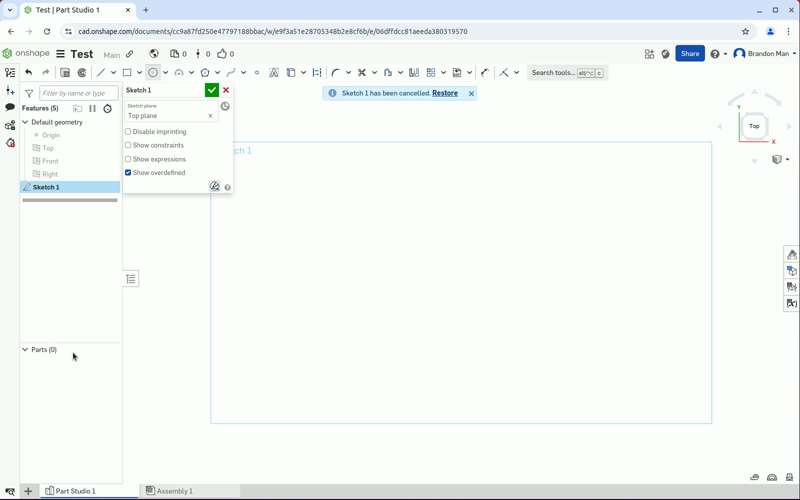
mouse_move(461, 282)
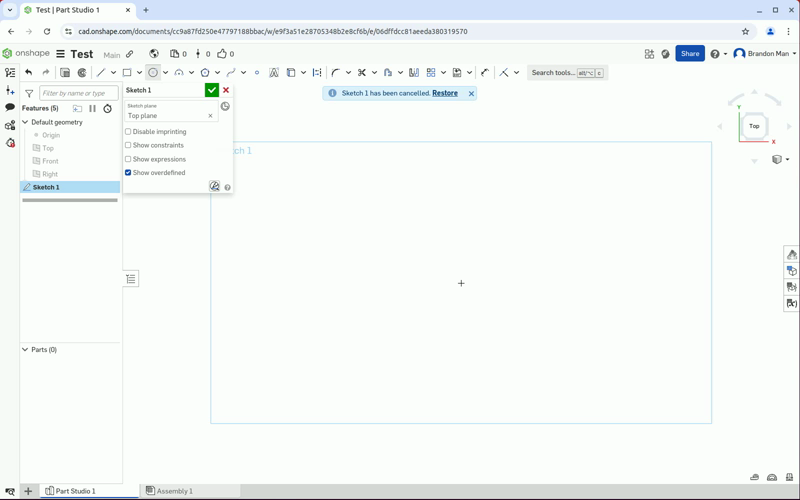
click(461, 282)
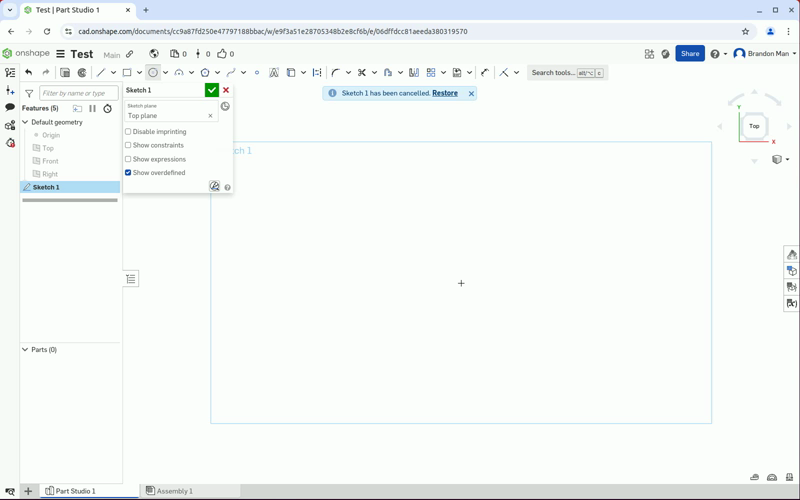
key_up(shift)
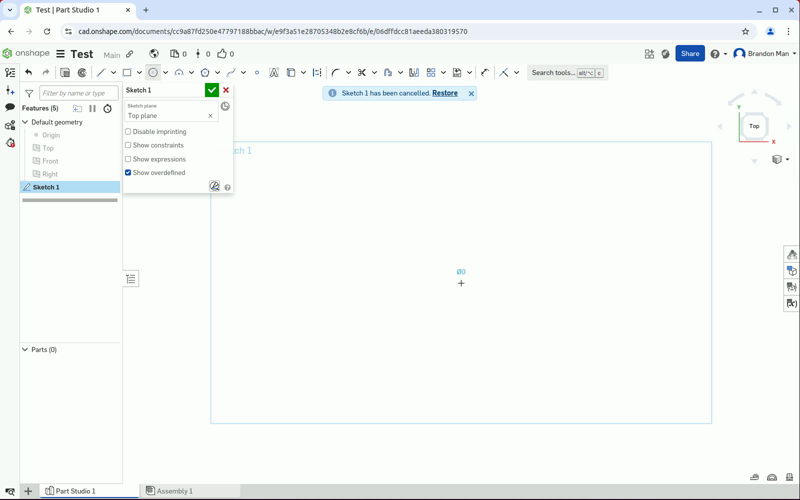
mouse_move(549, 282)
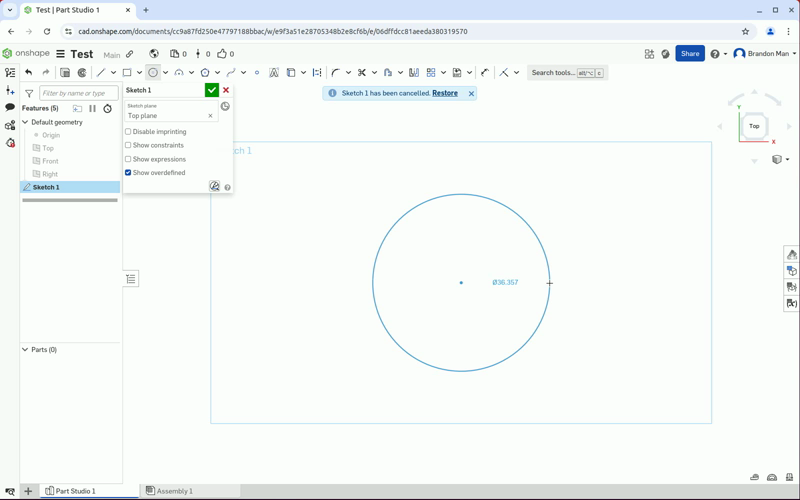
click(549, 282)
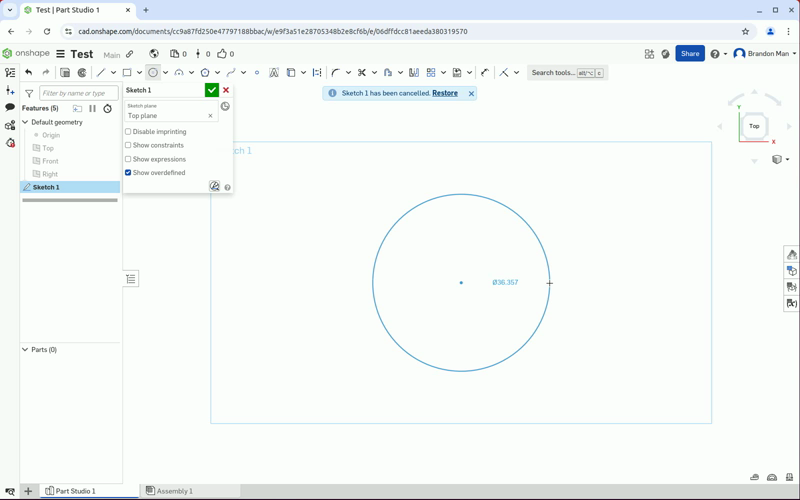
key(esc)
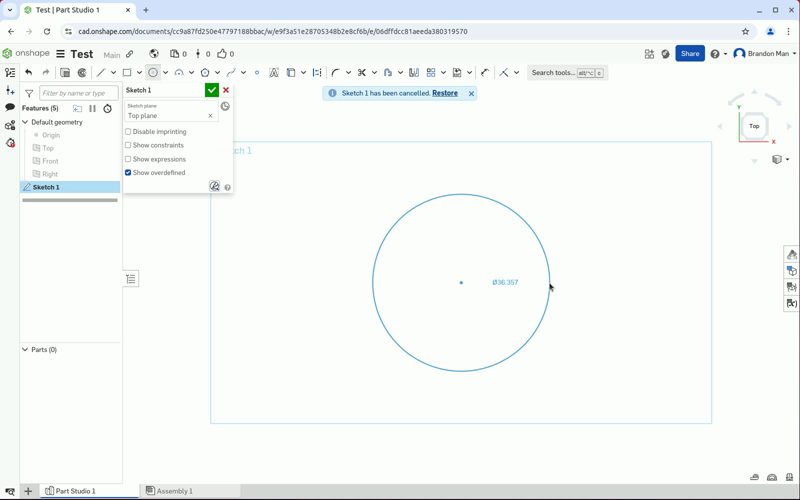
key(c)
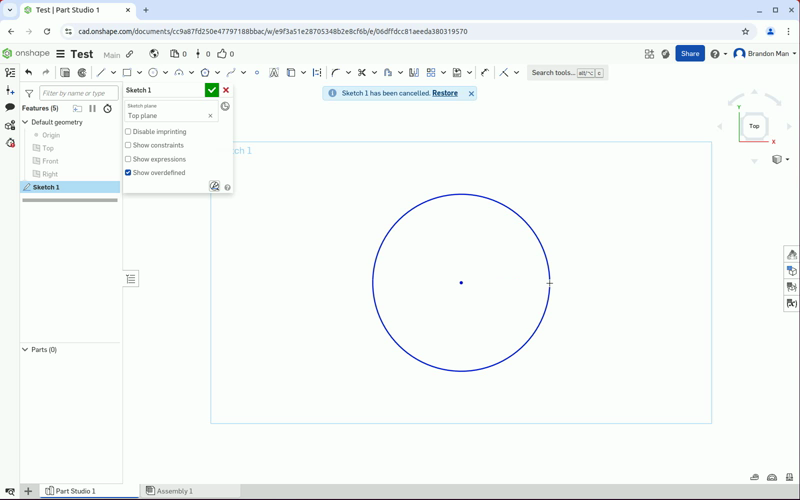
key_down(shift)
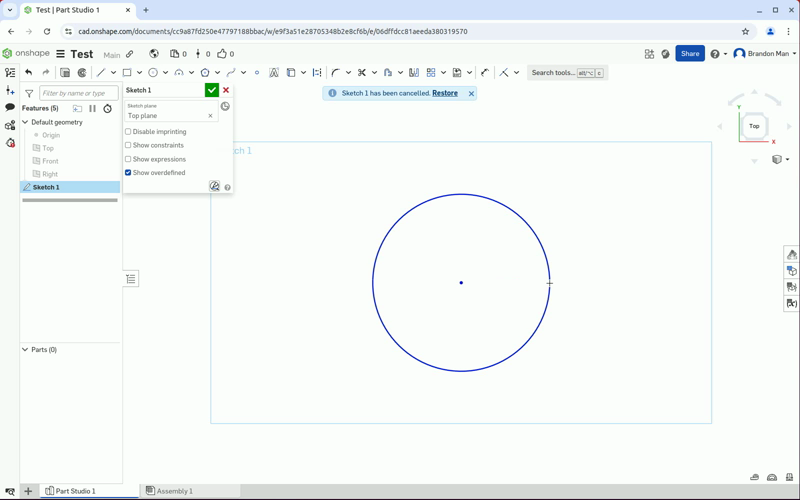
mouse_move(461, 282)
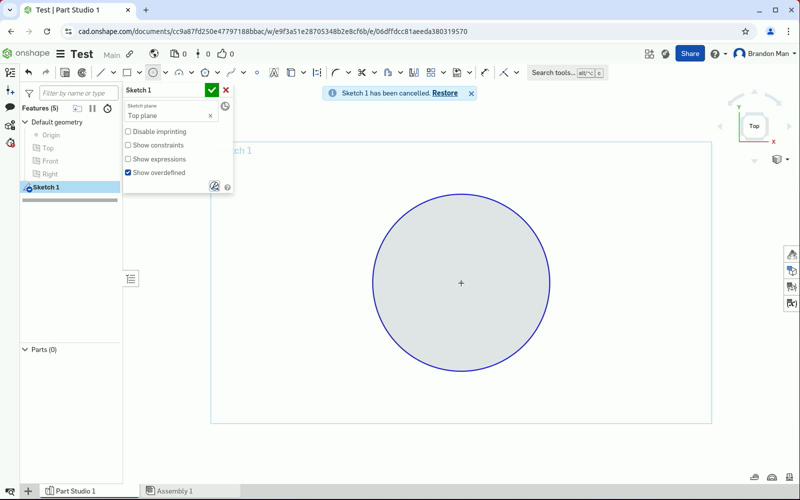
click(461, 282)
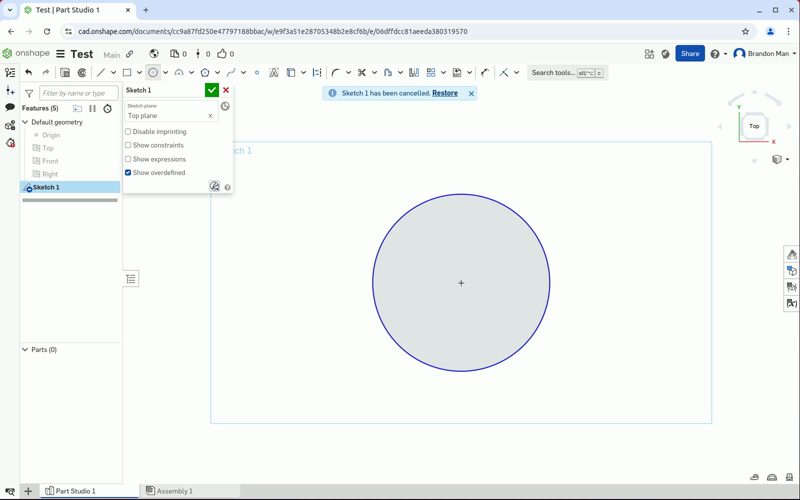
key_up(shift)
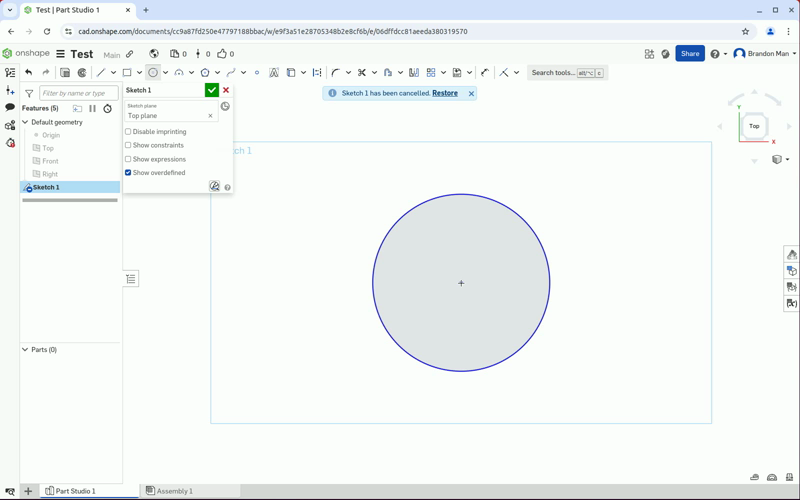
mouse_move(544, 282)
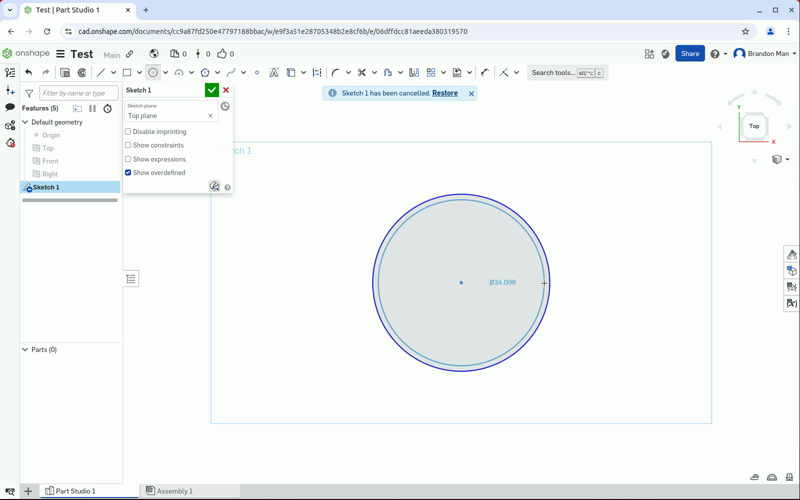
click(544, 282)
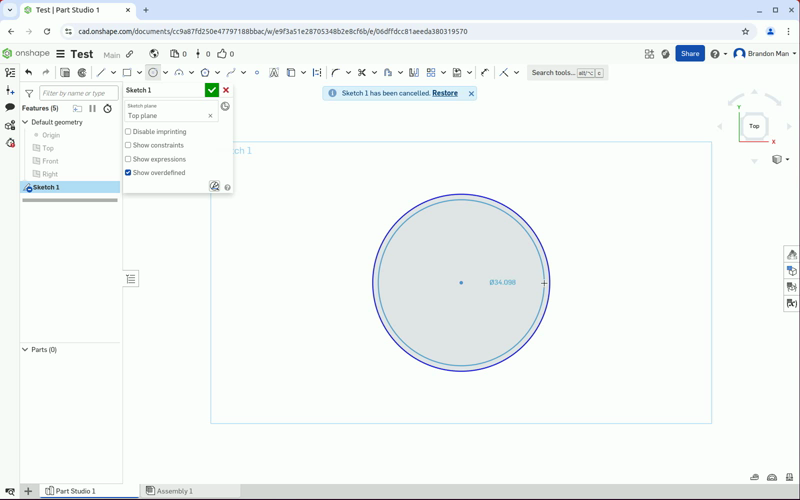
key(esc)
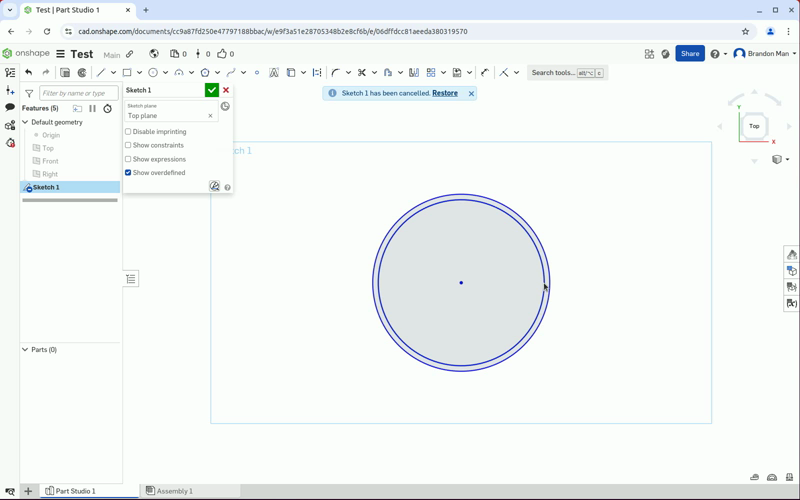
mouse_move(517, 347)
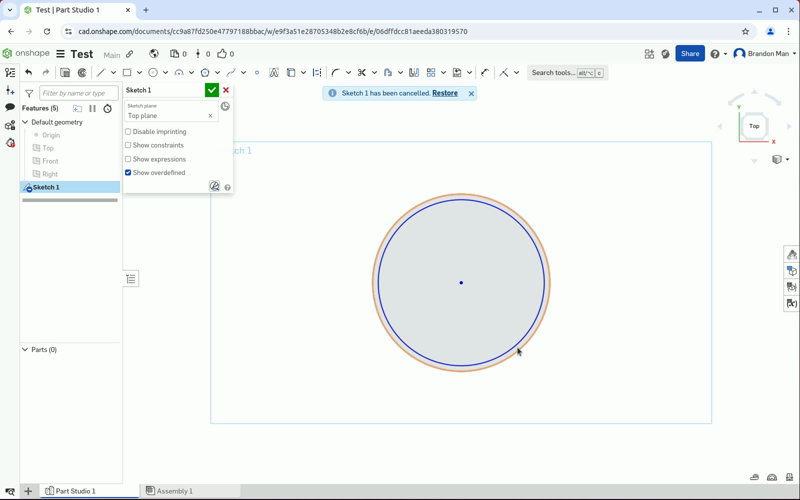
click(517, 347)
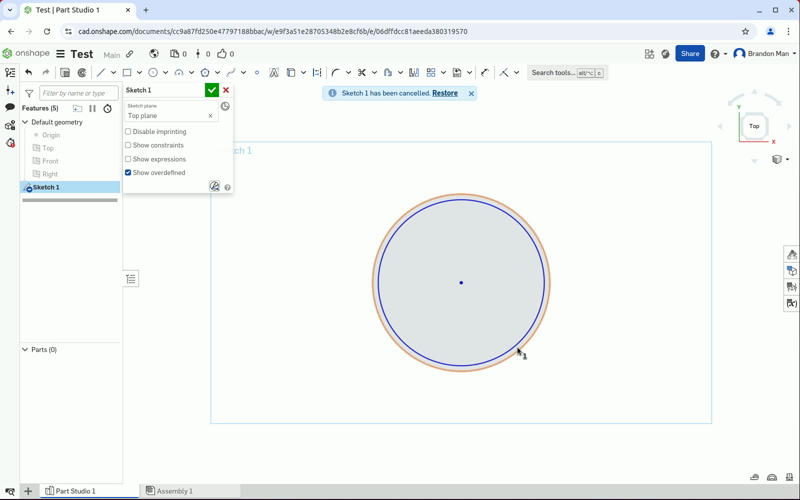
mouse_move(73, 352)
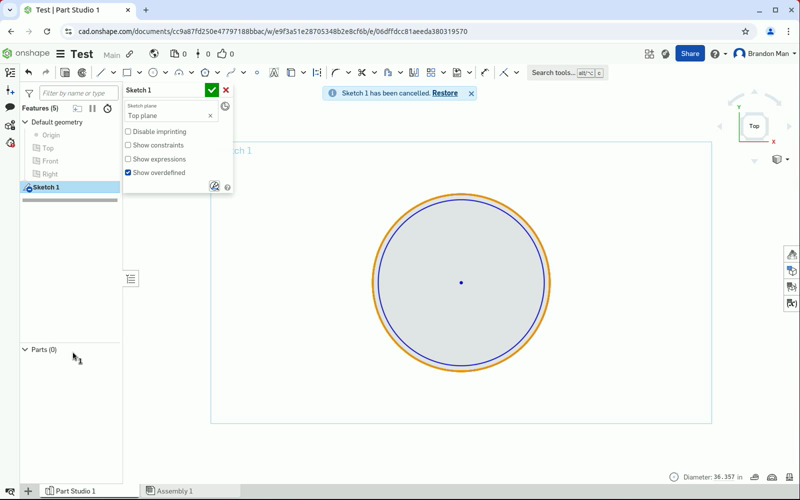
key(shift+y)
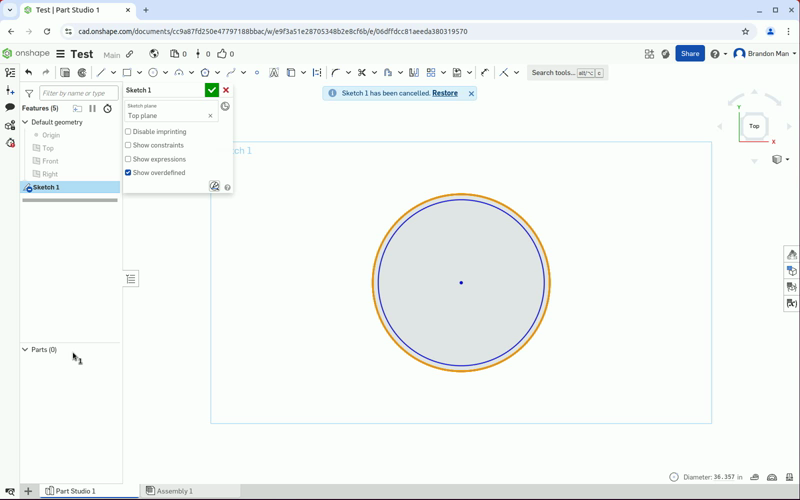
key(shift+e)
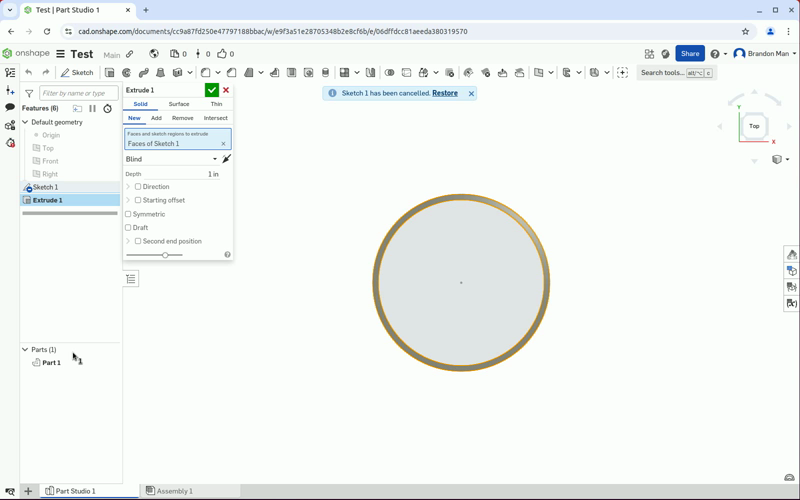
mouse_move(143, 106)
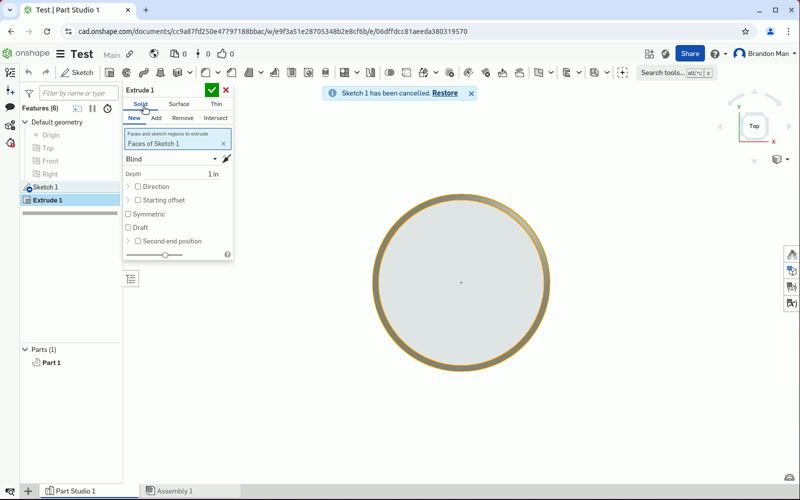
click(143, 106)
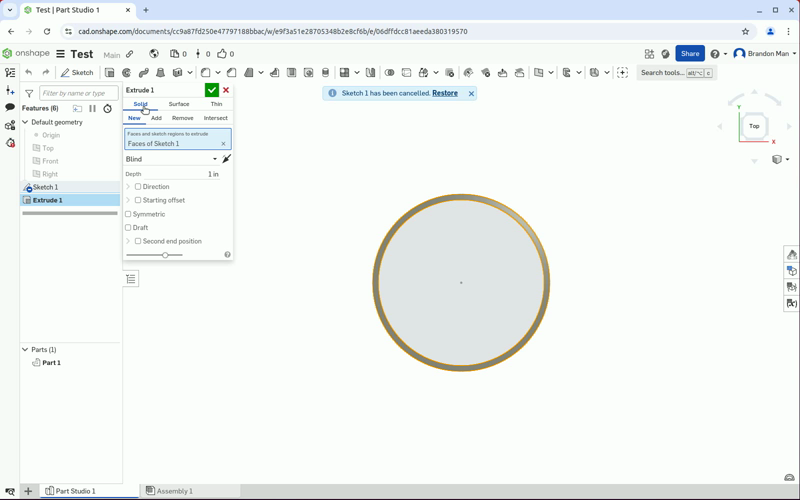
mouse_move(137, 120)
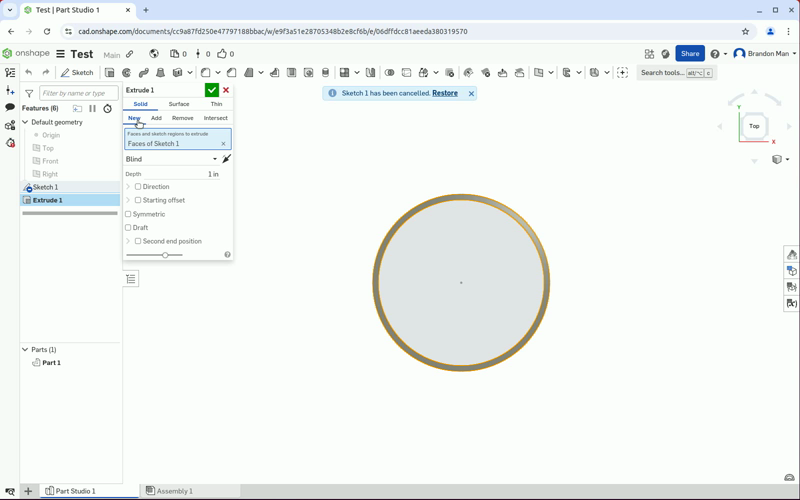
click(137, 120)
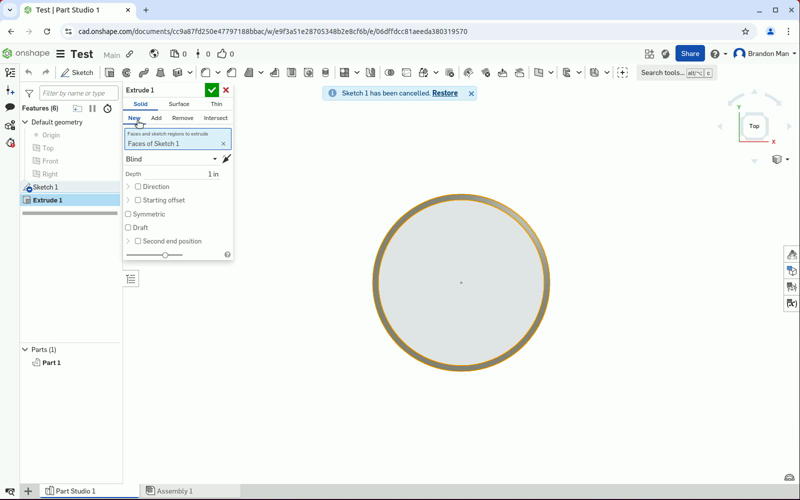
key(tab, 4)
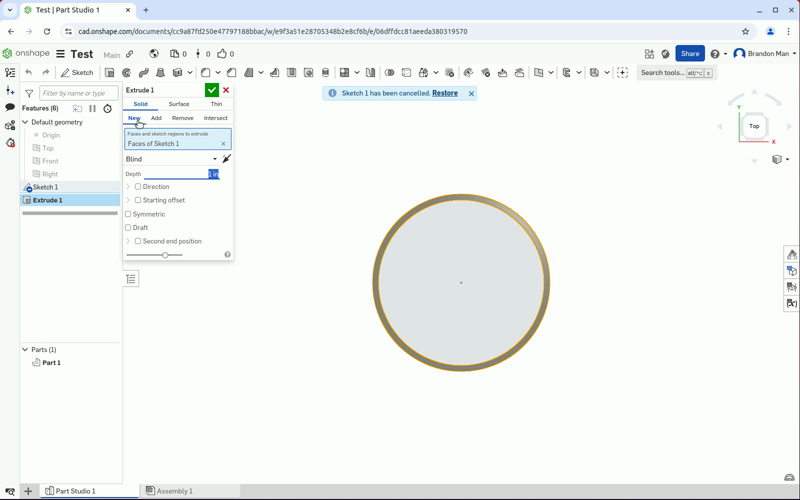
text(1.926)
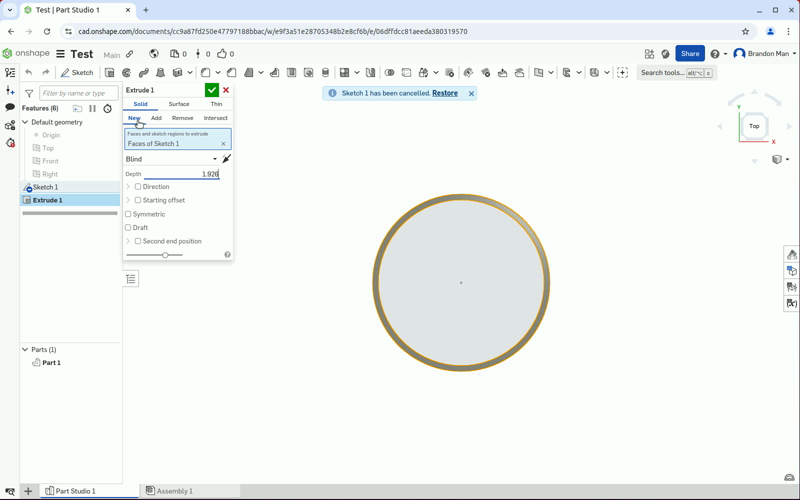
key(enter)
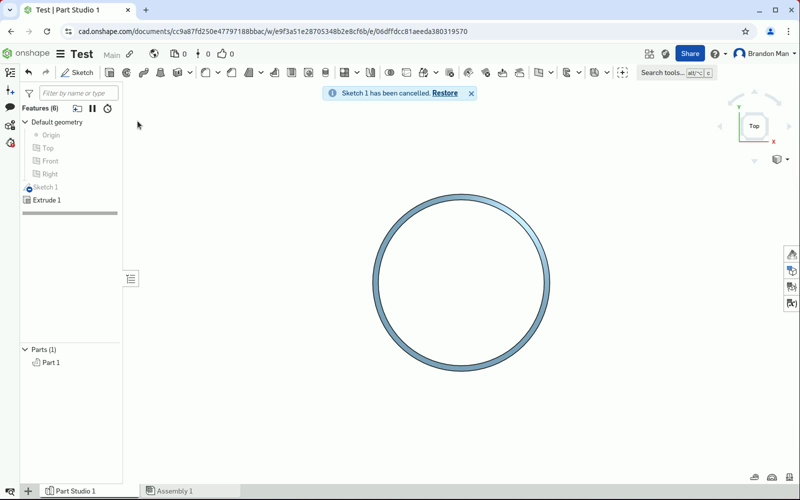
key(shift+h)
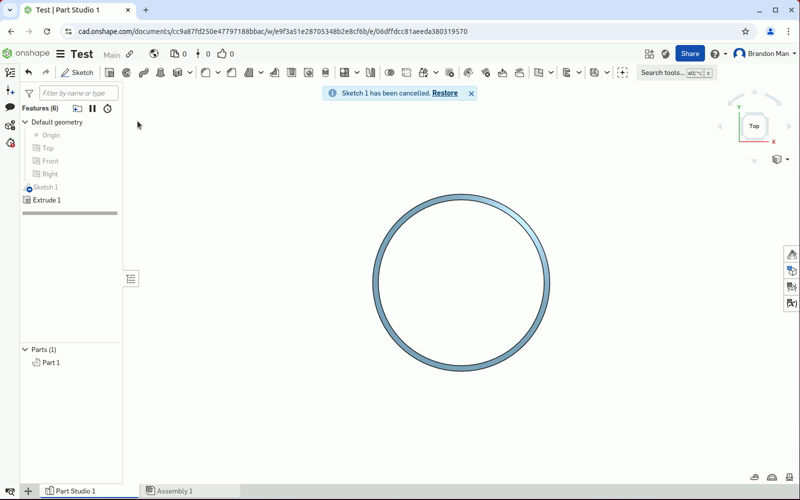
key(shift+h)
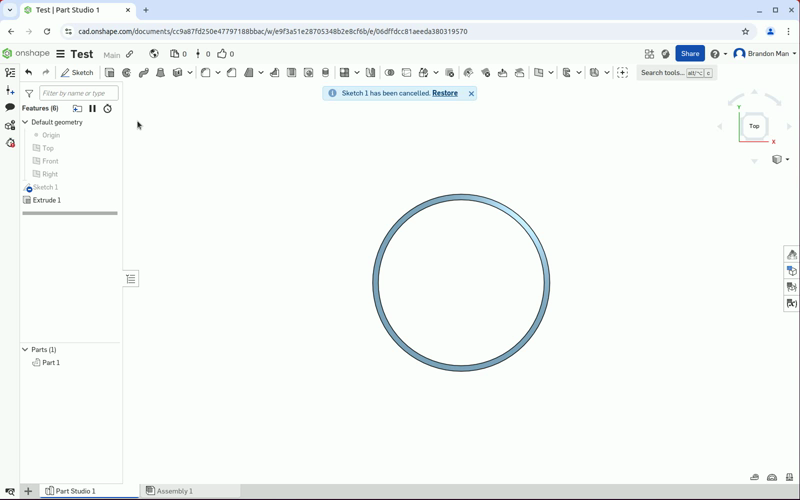
mouse_move(73, 189)
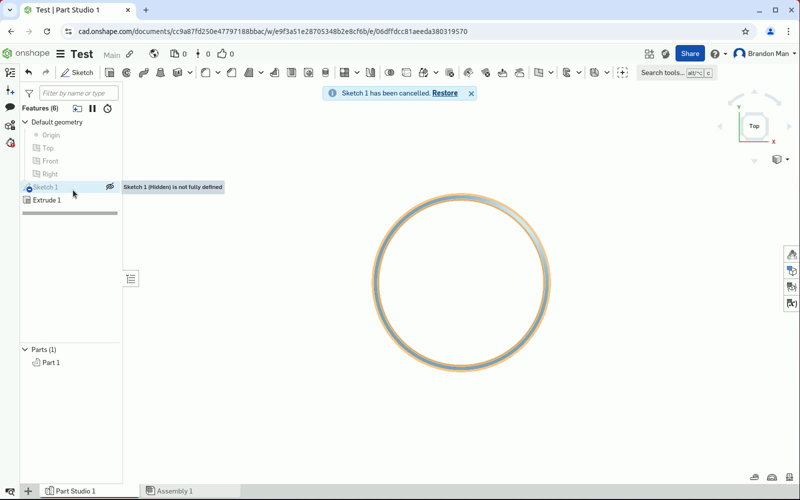
click(73, 189)
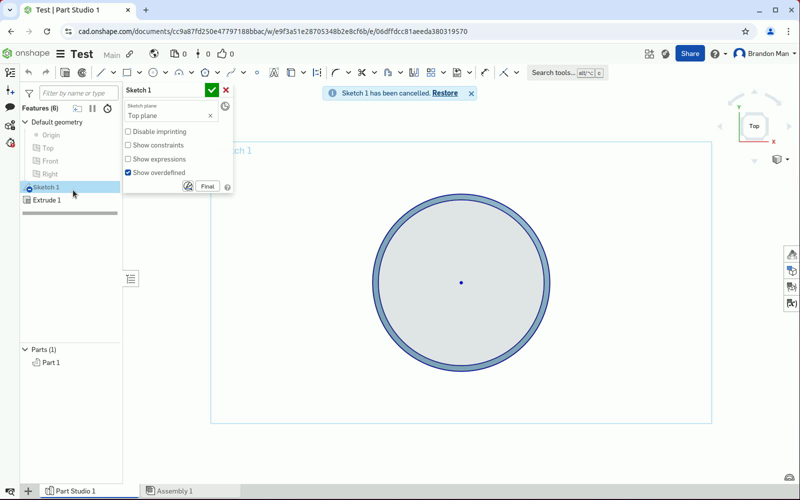
mouse_move(229, 92)
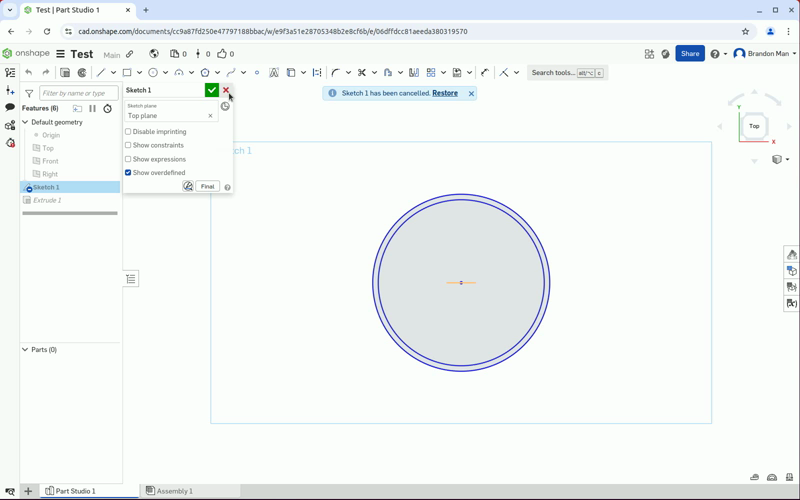
click(229, 92)
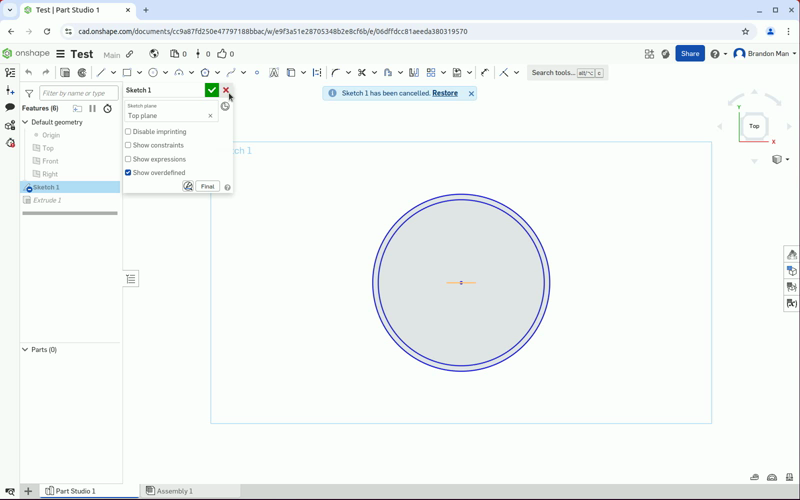
key(shift+s)
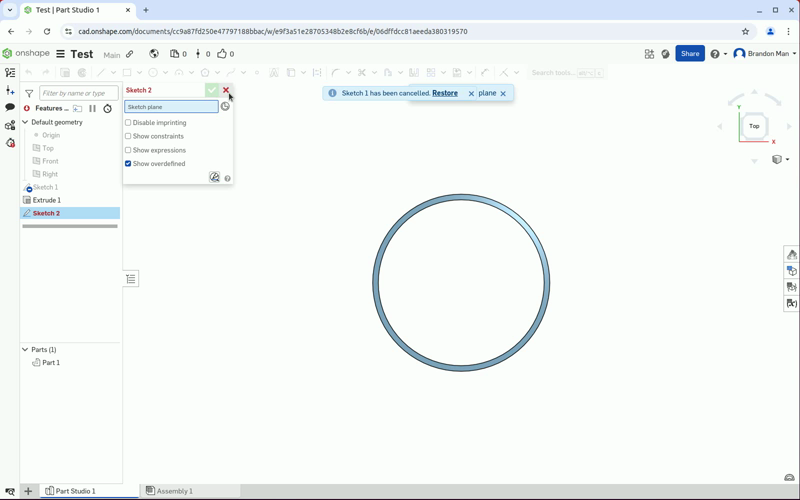
mouse_move(73, 150)
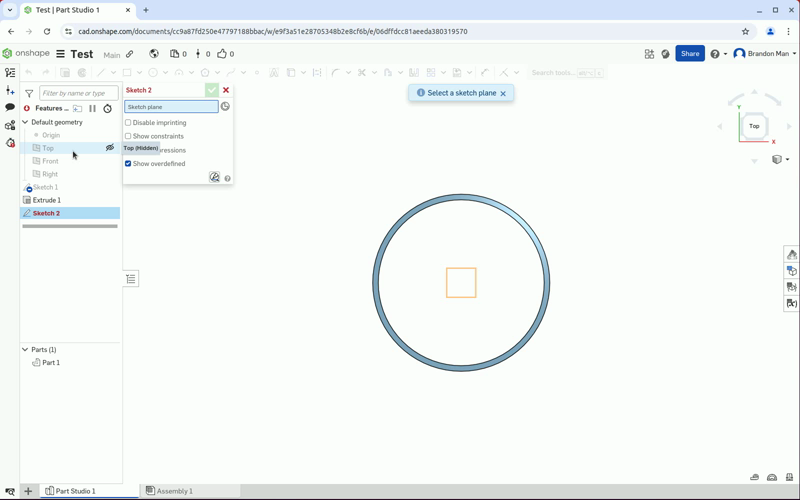
click(73, 150)
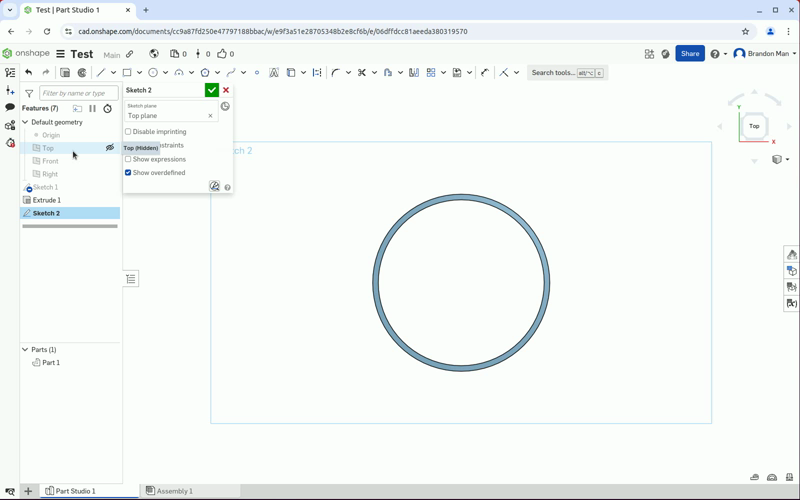
mouse_move(73, 352)
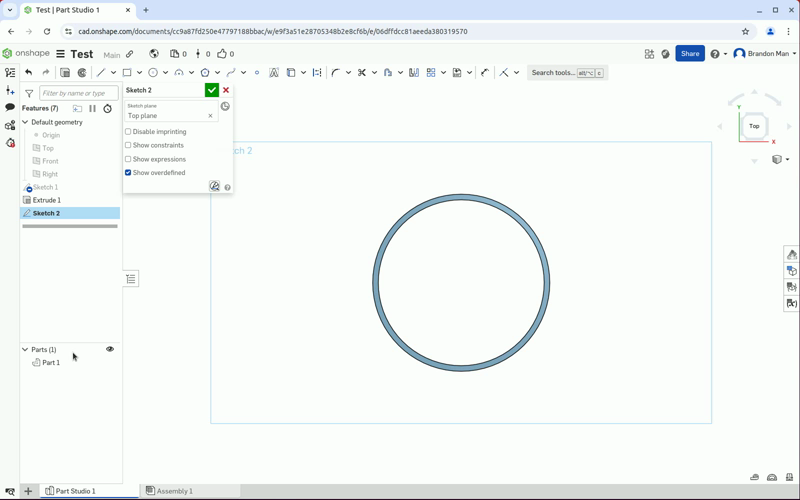
key(y)
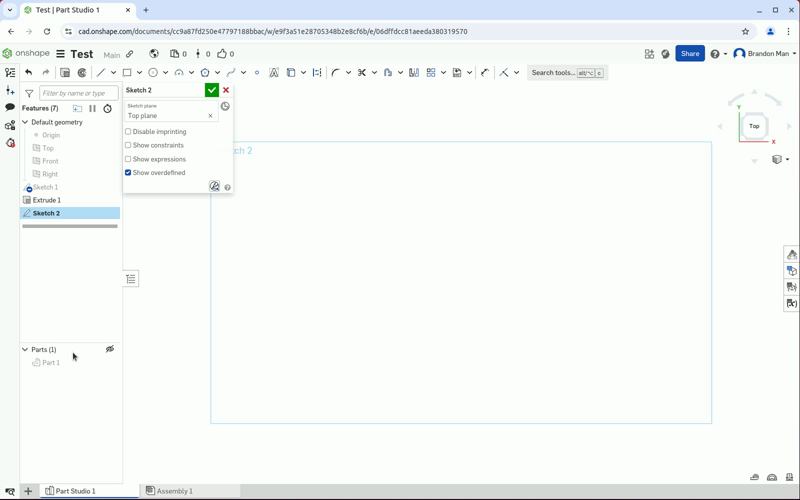
key(a)
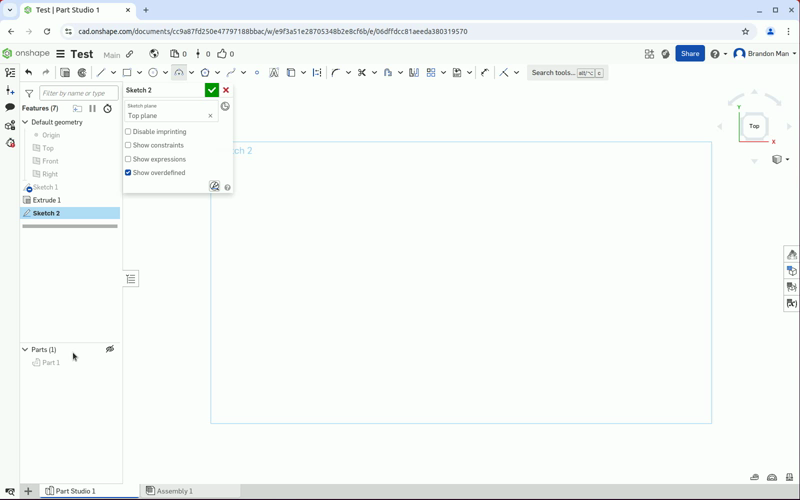
key_down(shift)
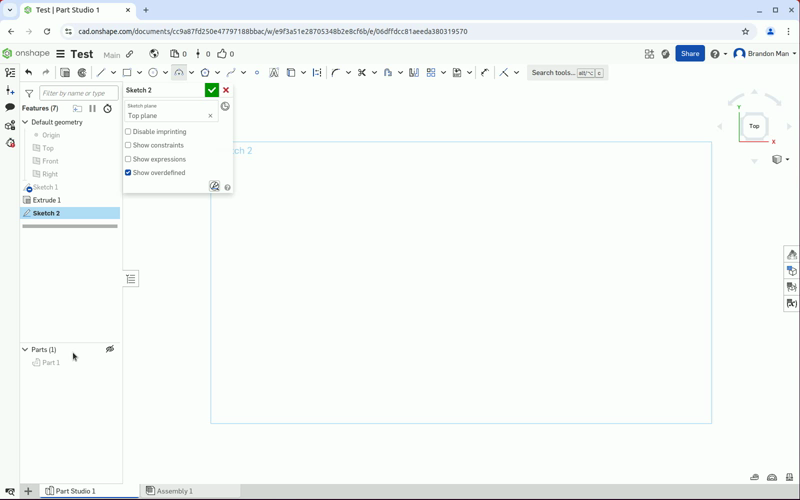
mouse_move(436, 367)
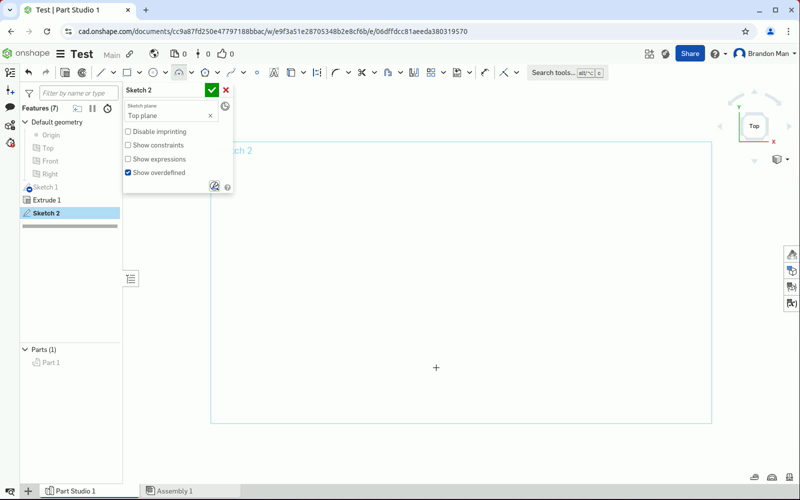
click(436, 367)
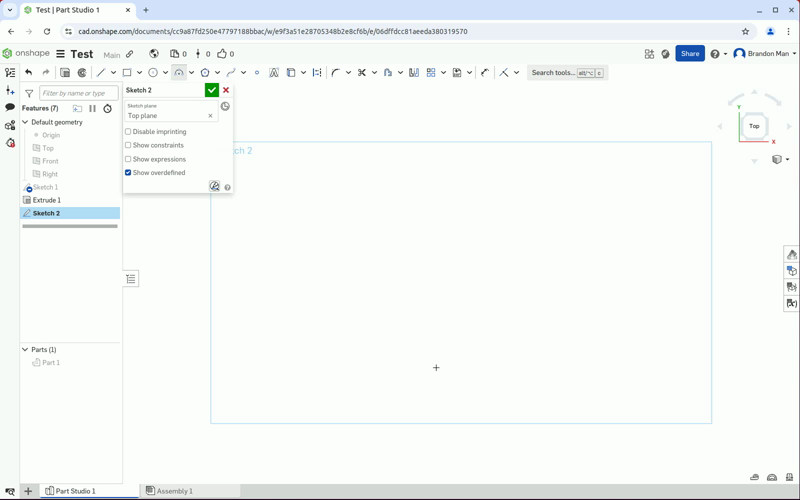
key_up(shift)
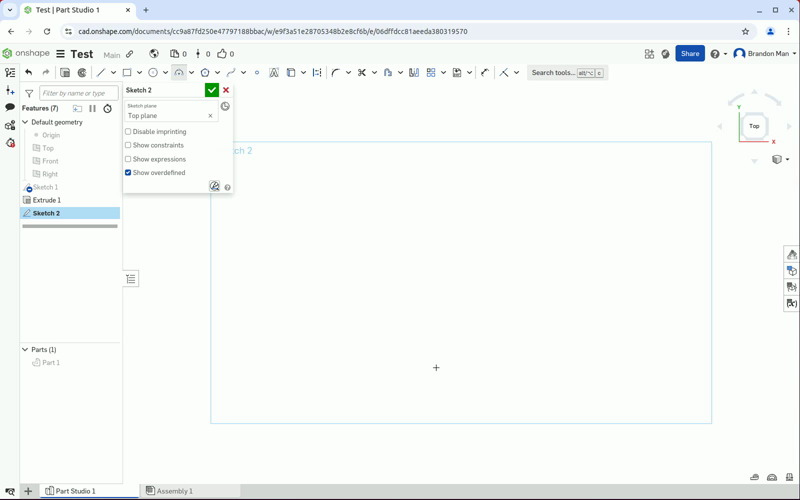
key_down(shift)
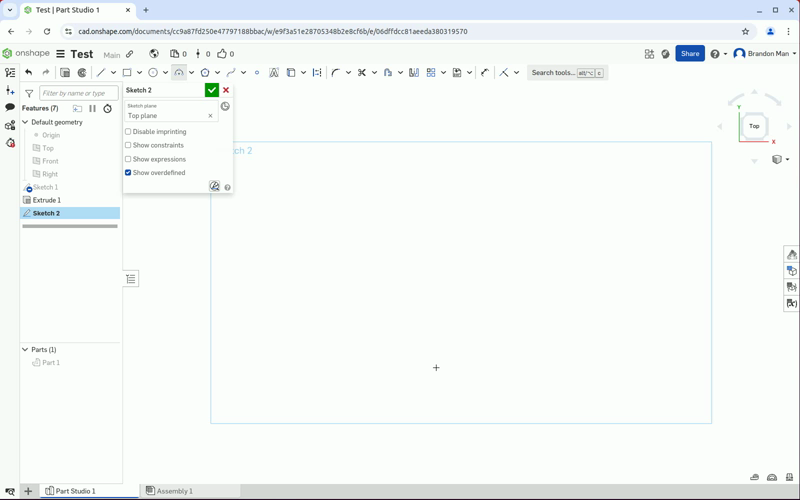
mouse_move(486, 367)
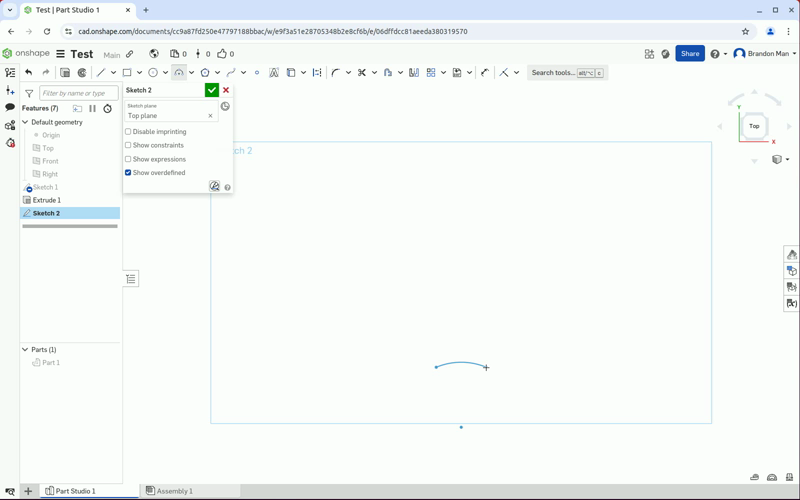
click(486, 367)
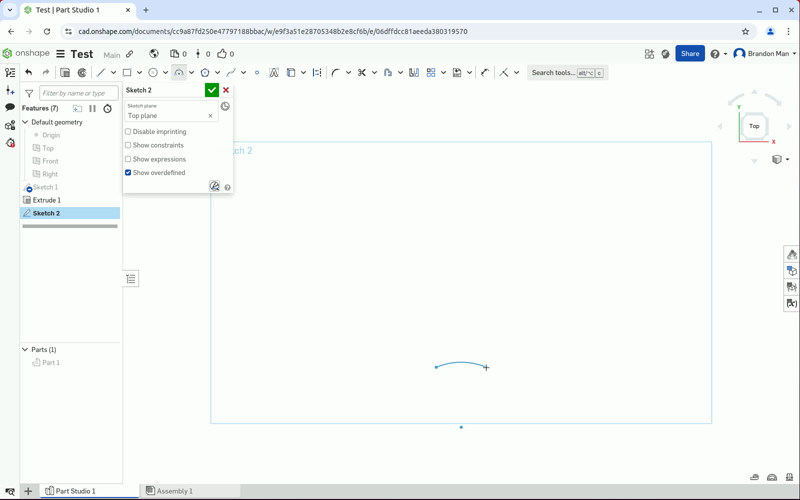
mouse_move(461, 395)
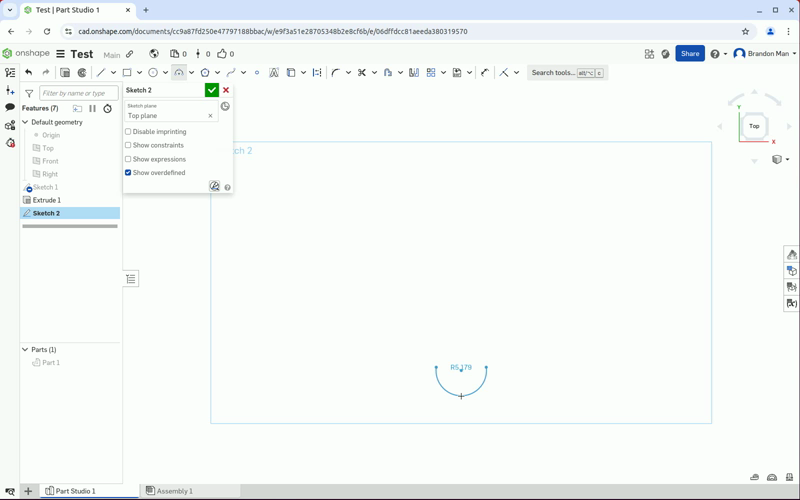
click(461, 395)
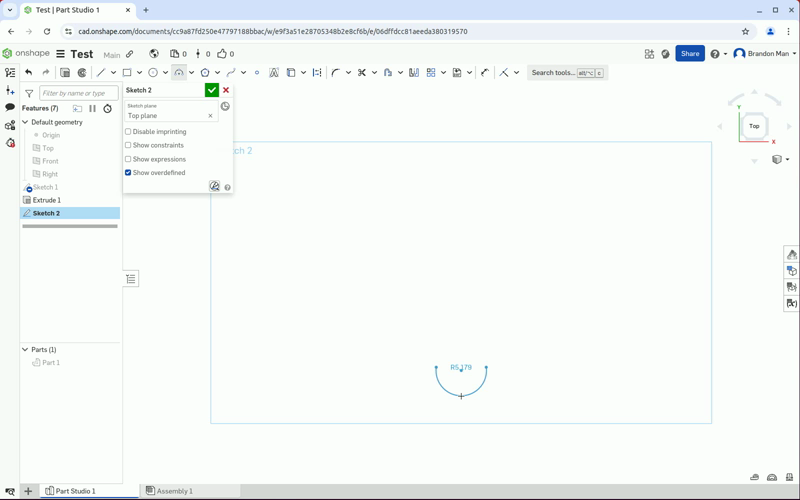
key_up(shift)
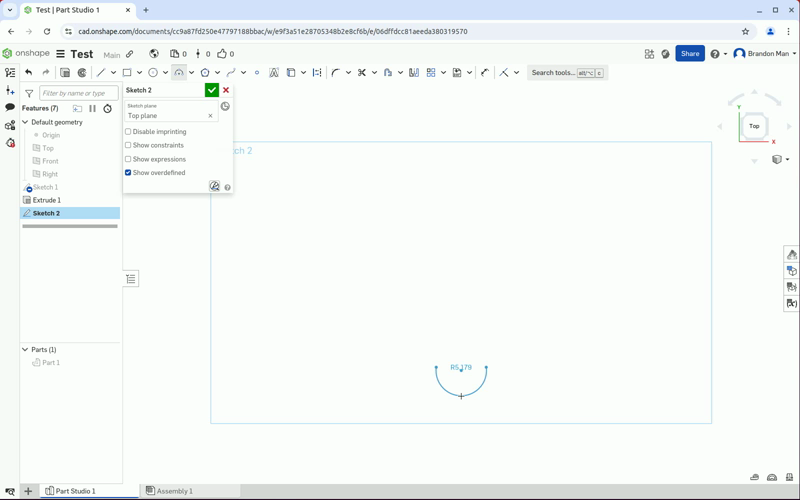
mouse_move(486, 367)
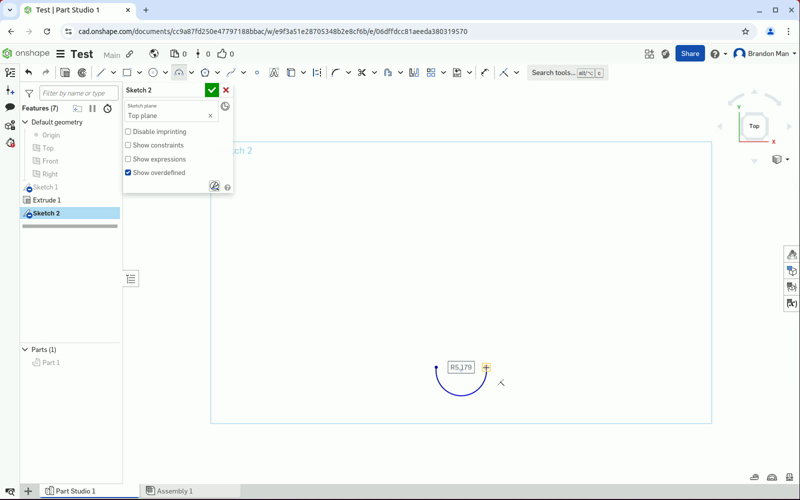
click(486, 367)
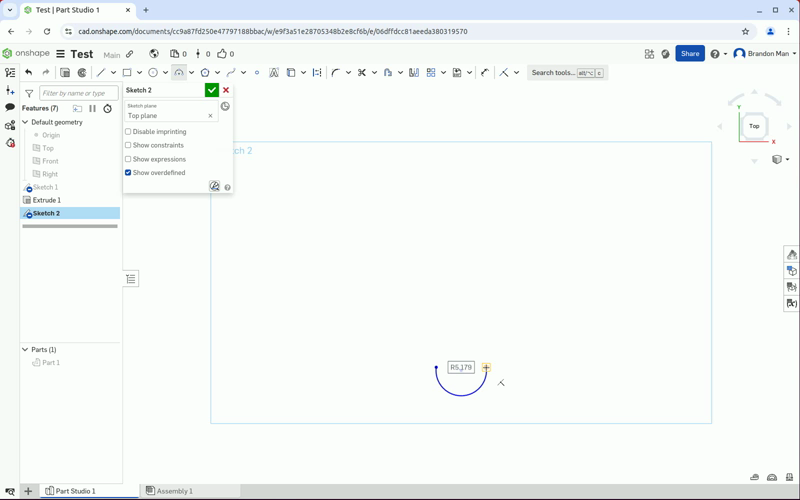
mouse_move(436, 367)
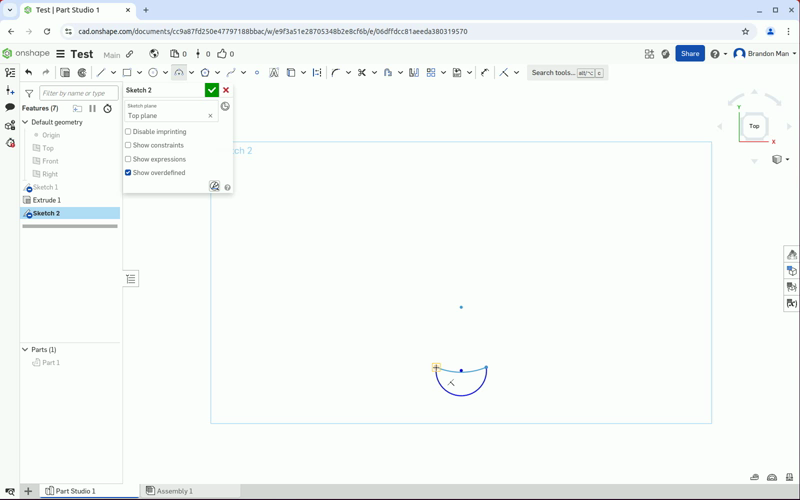
click(436, 367)
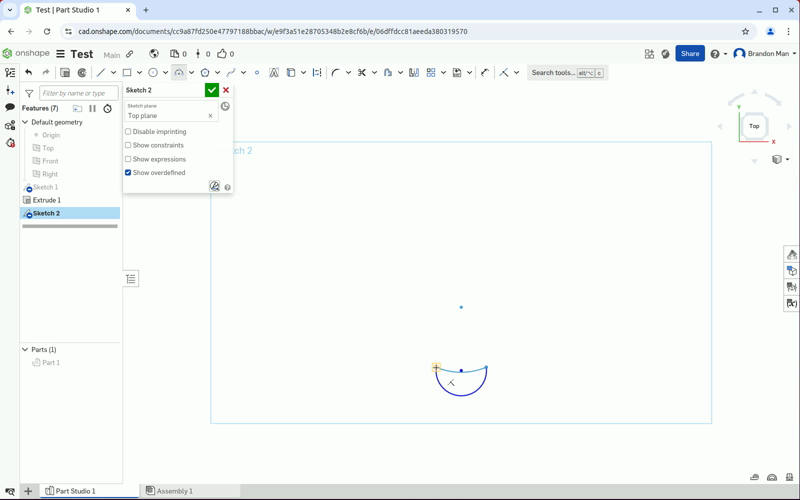
key_down(shift)
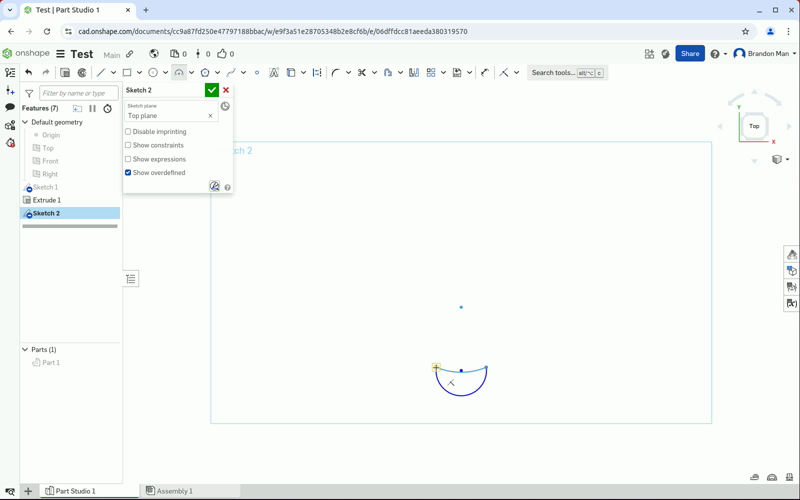
mouse_move(461, 370)
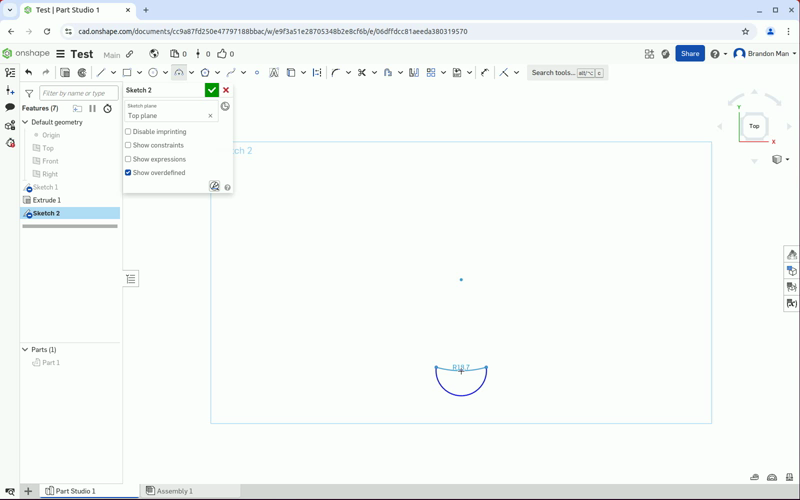
click(461, 370)
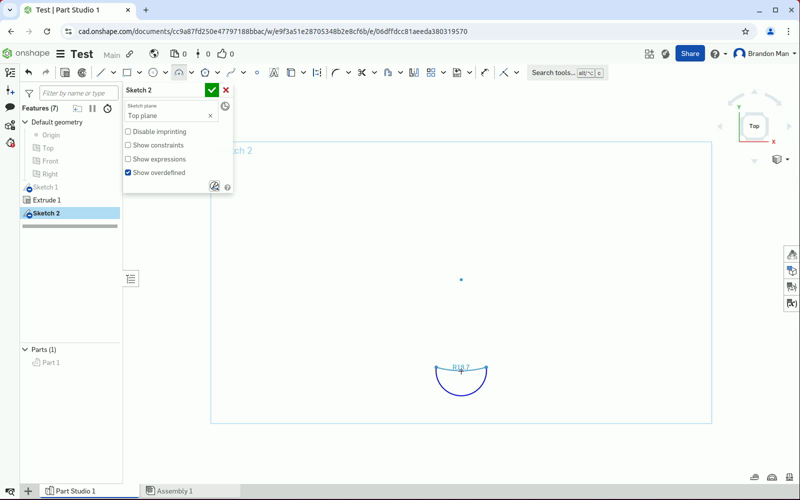
key_up(shift)
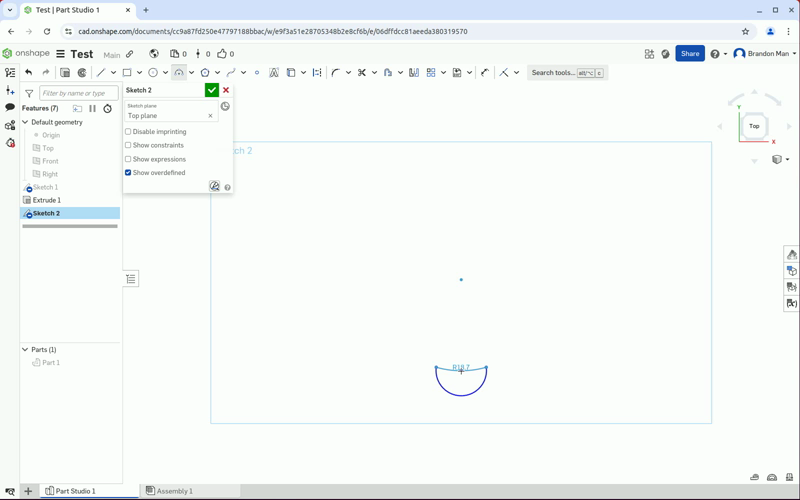
key(esc)
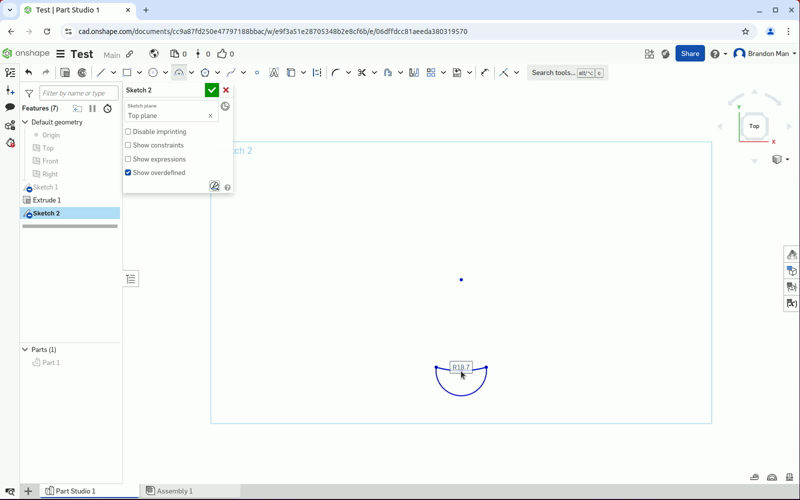
mouse_move(474, 373)
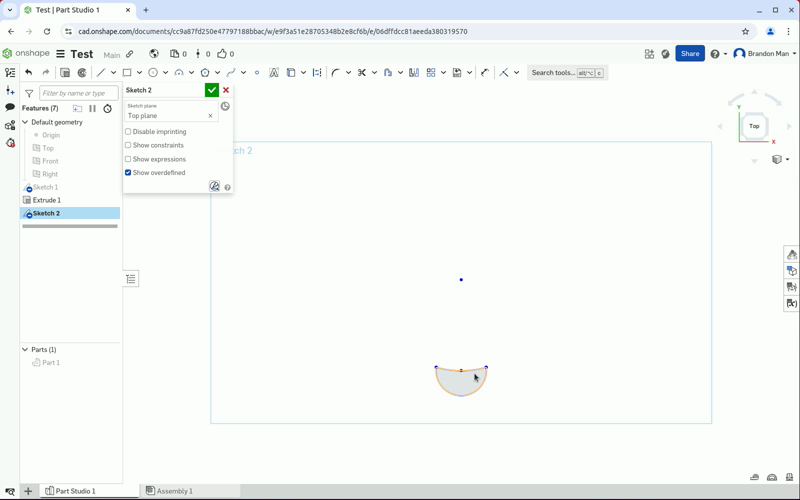
scroll(6)
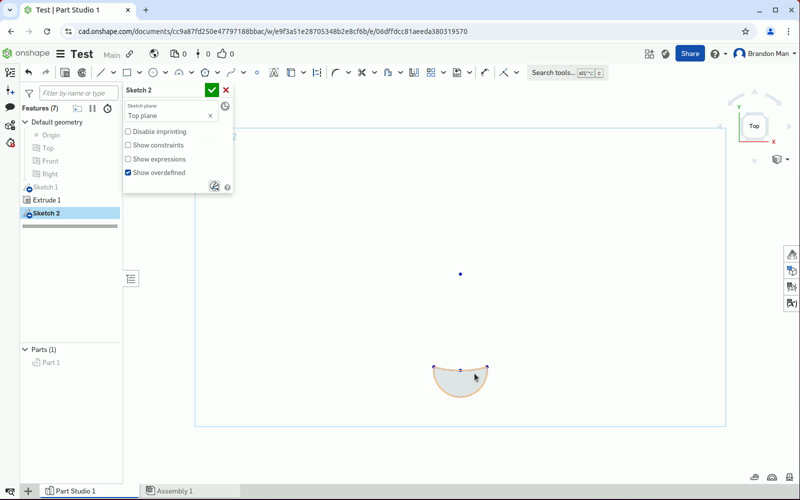
scroll(6)
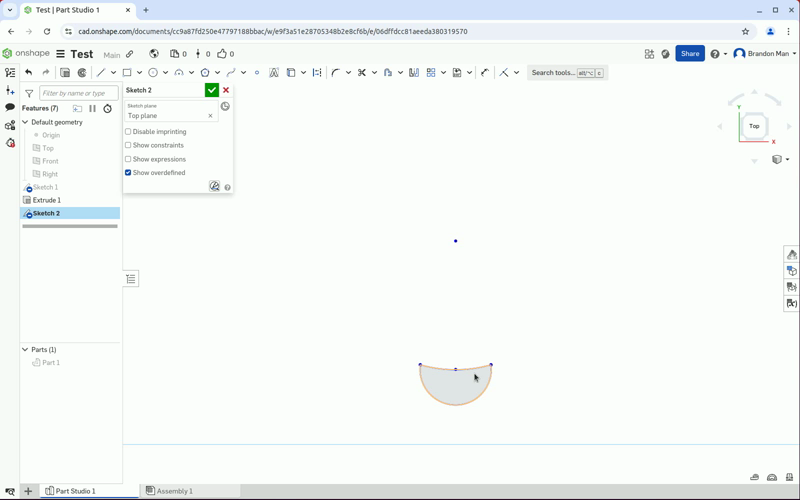
scroll(6)
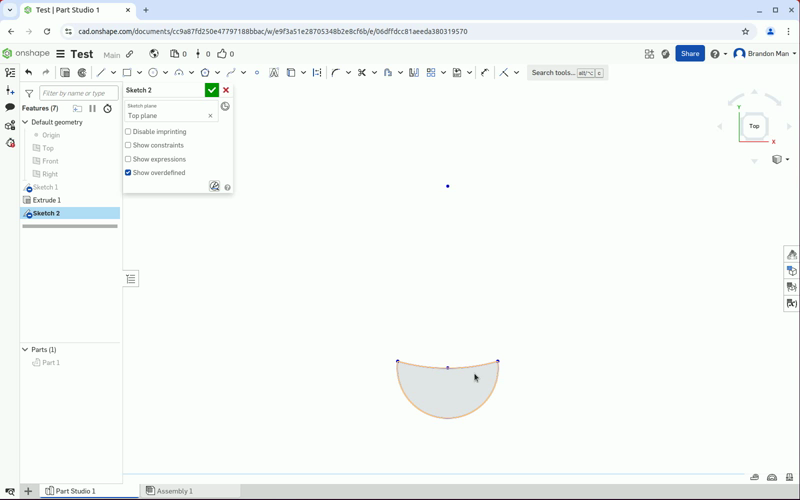
scroll(6)
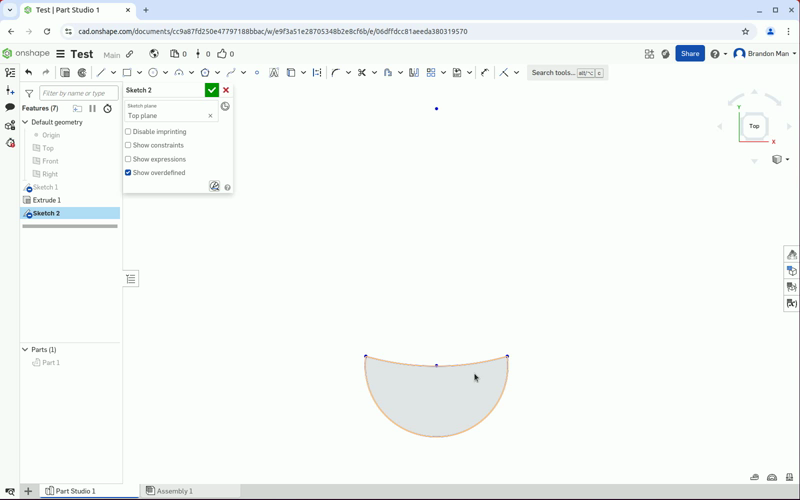
scroll(6)
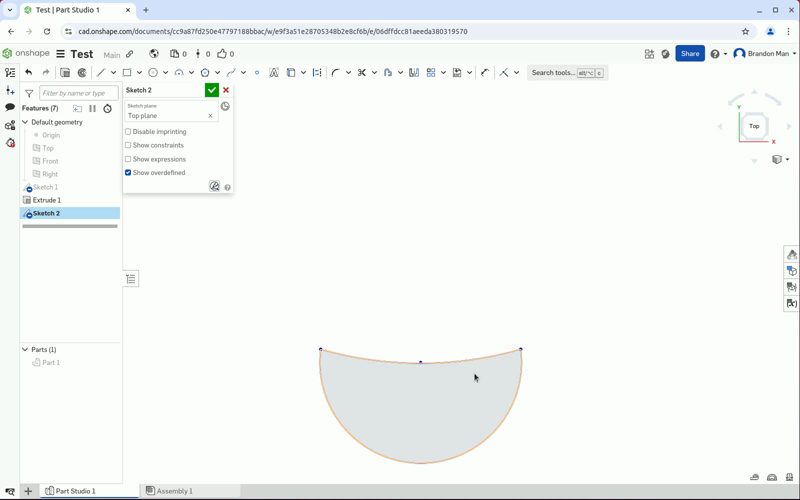
scroll(6)
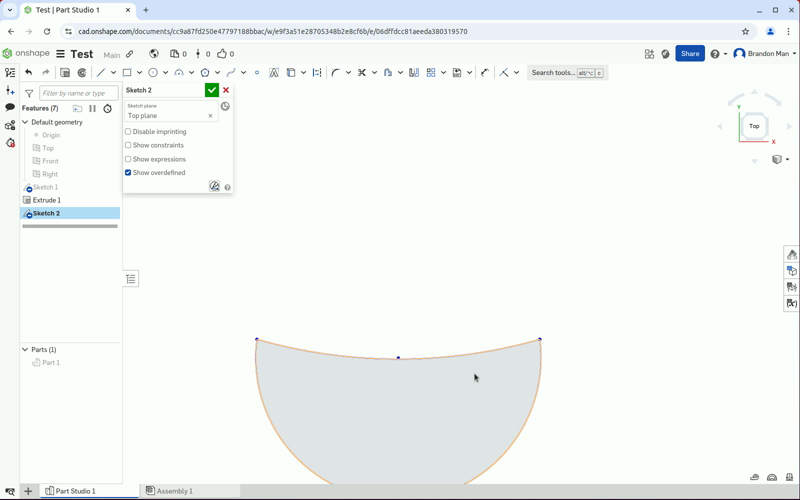
scroll(6)
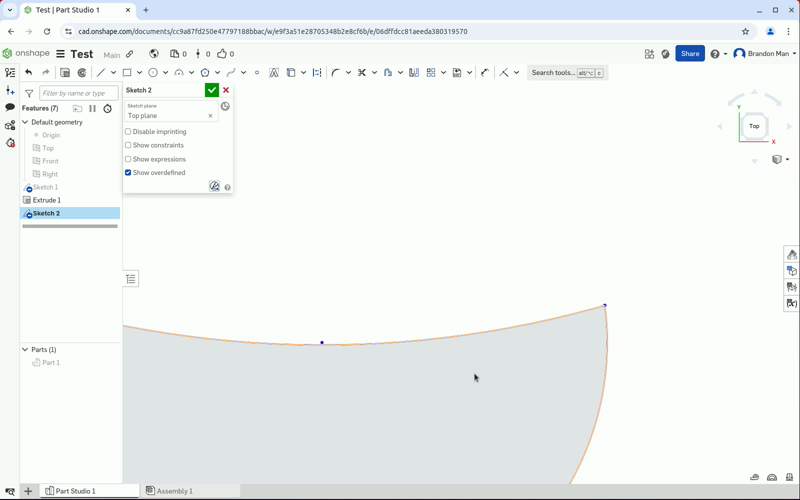
click(474, 373)
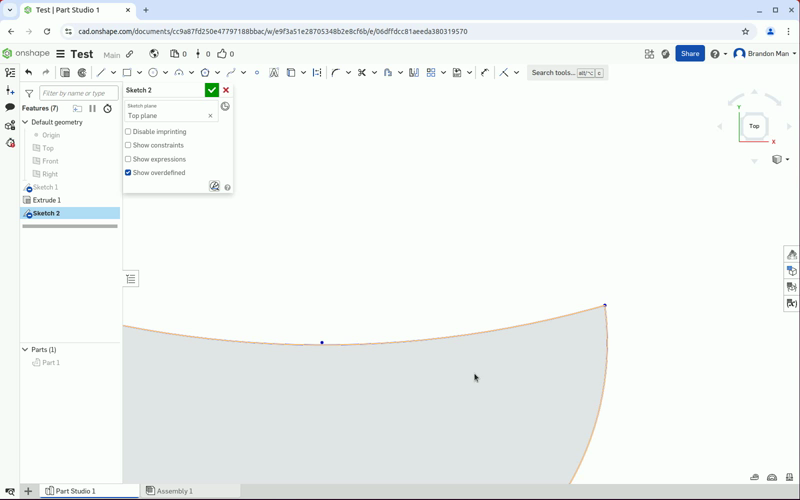
scroll(-6)
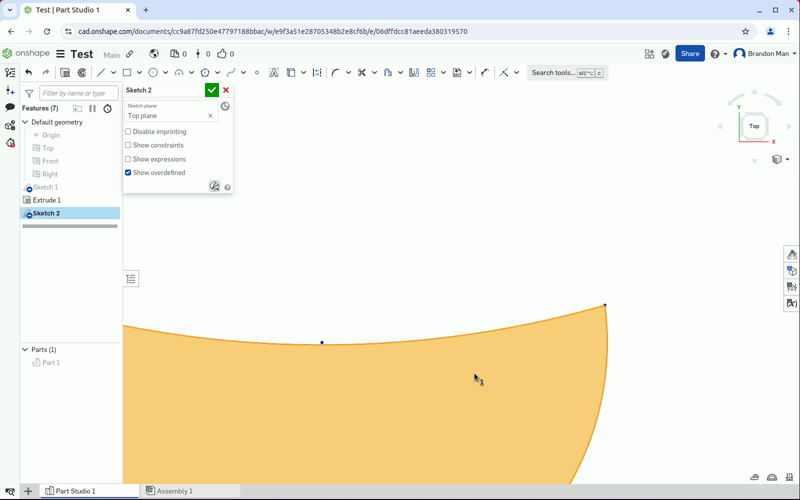
scroll(-6)
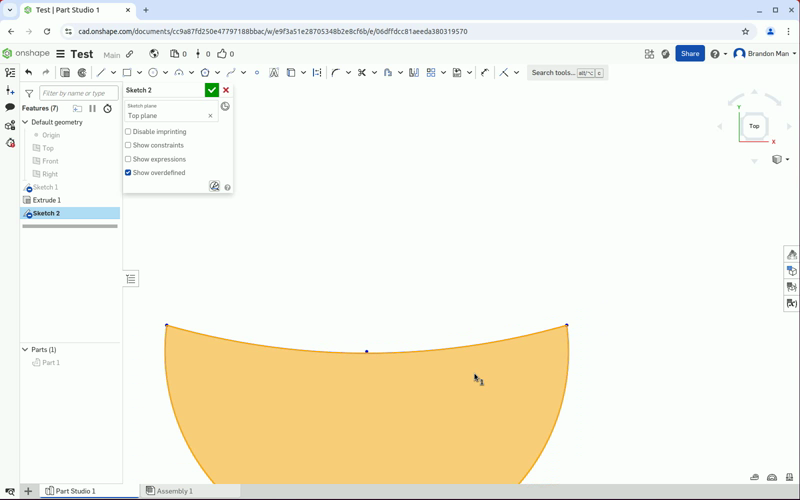
scroll(-6)
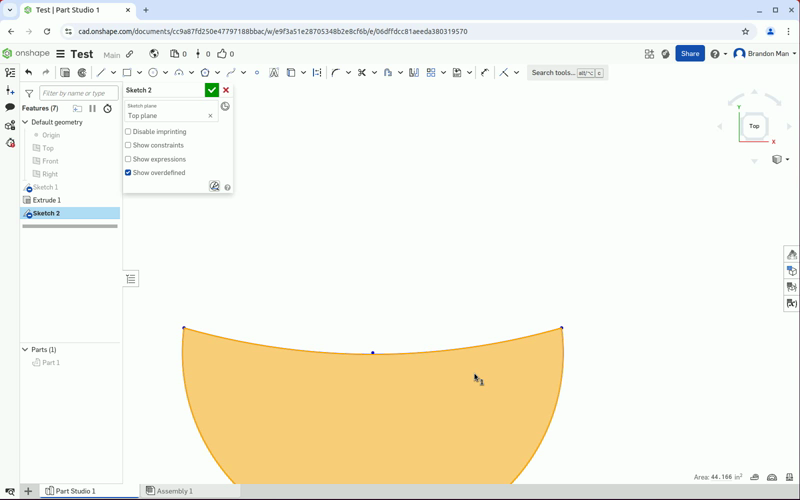
scroll(-6)
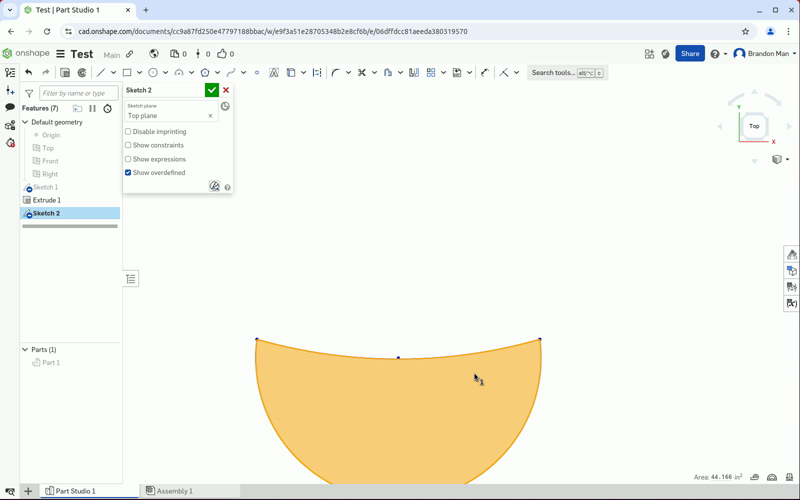
scroll(-6)
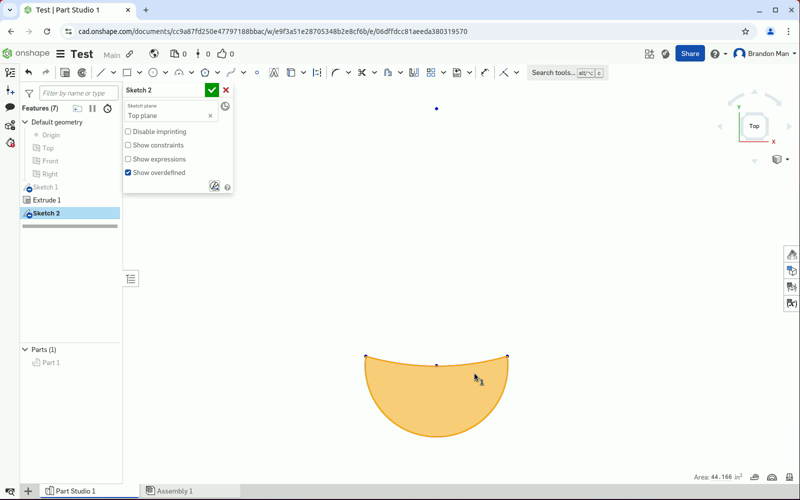
scroll(-6)
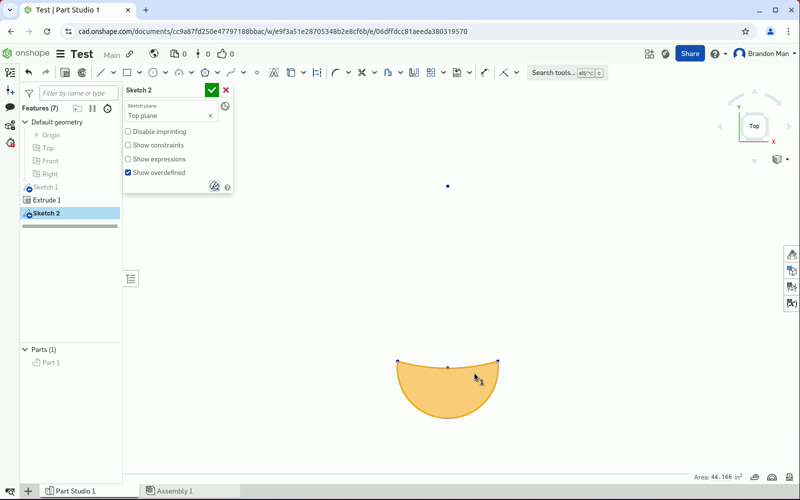
scroll(-6)
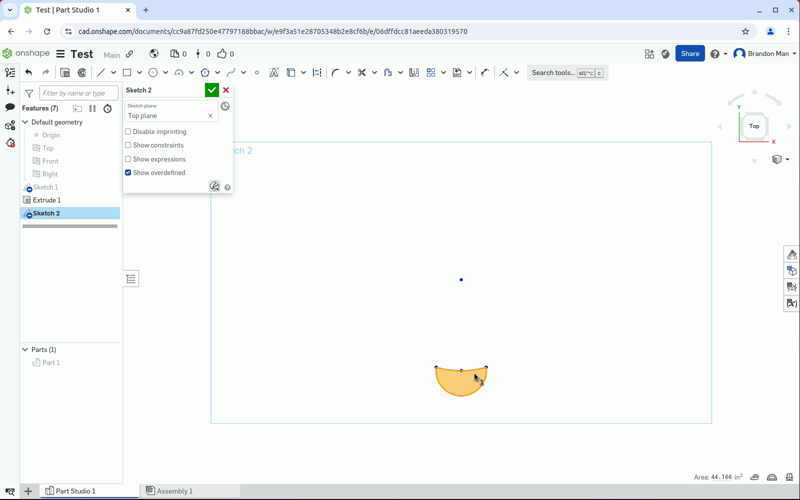
mouse_move(73, 352)
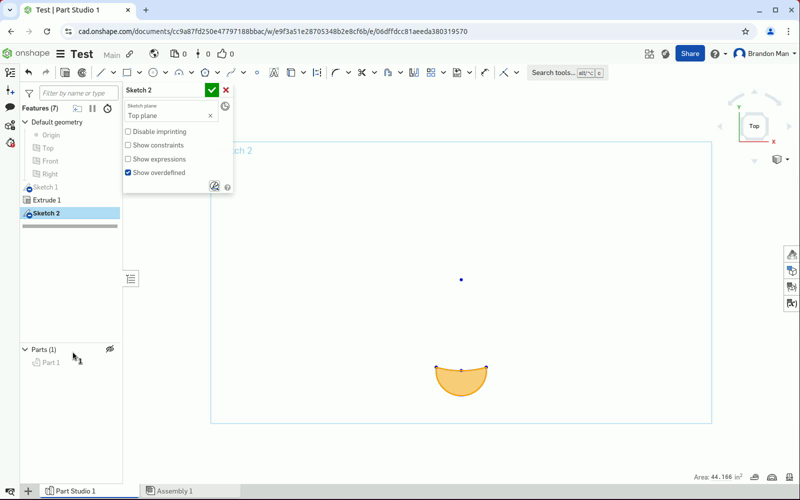
key(shift+y)
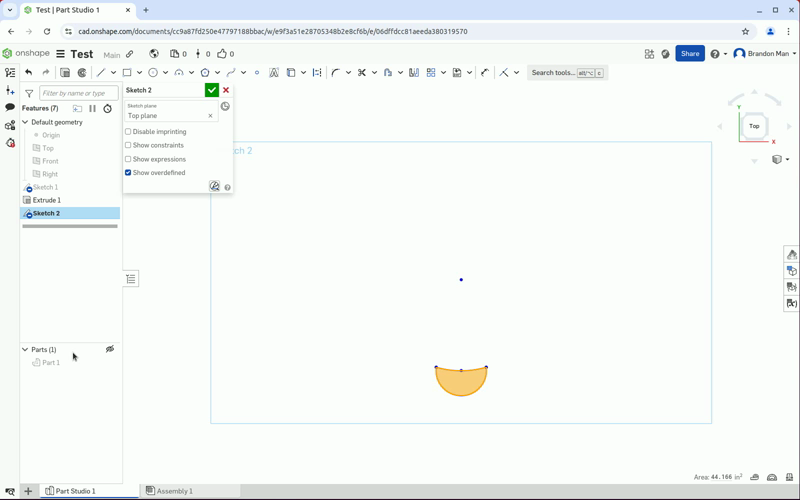
key(shift+e)
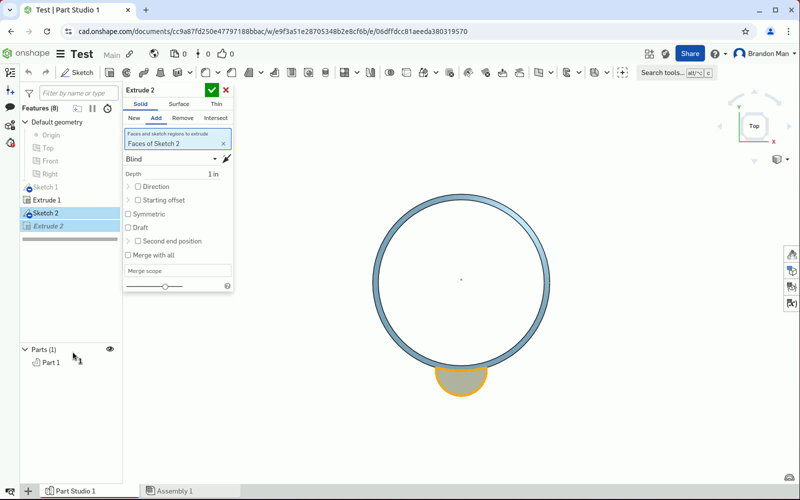
mouse_move(143, 106)
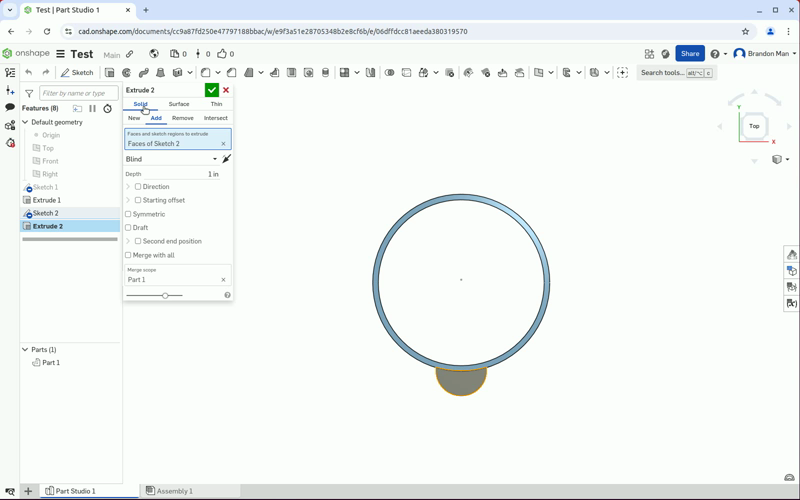
click(143, 106)
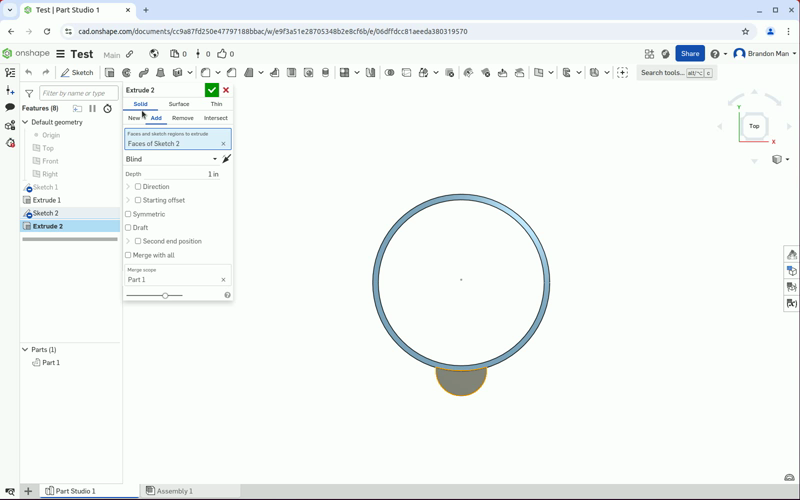
mouse_move(137, 120)
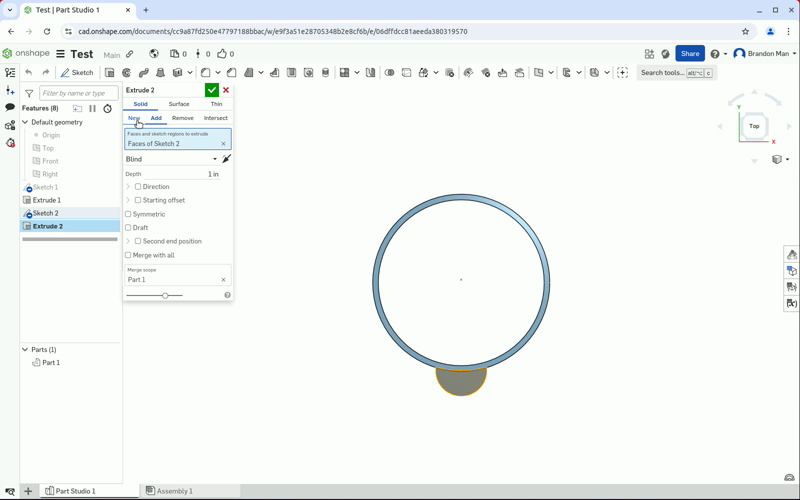
click(137, 120)
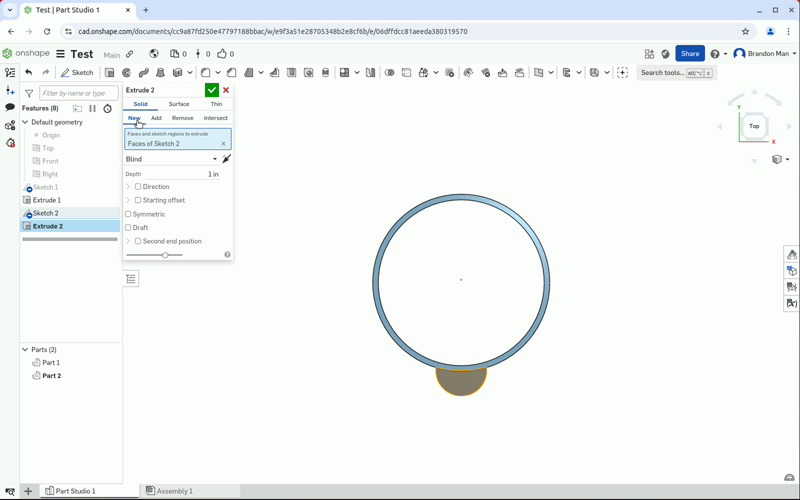
key(tab, 4)
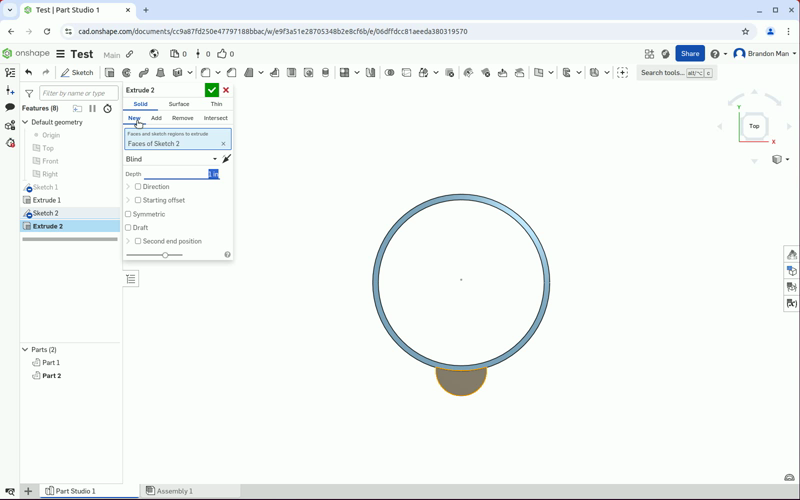
text(0.963)
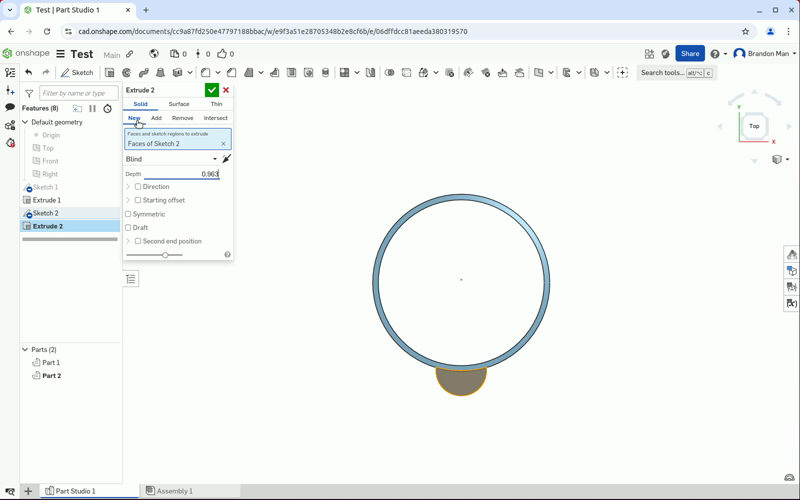
key(enter)
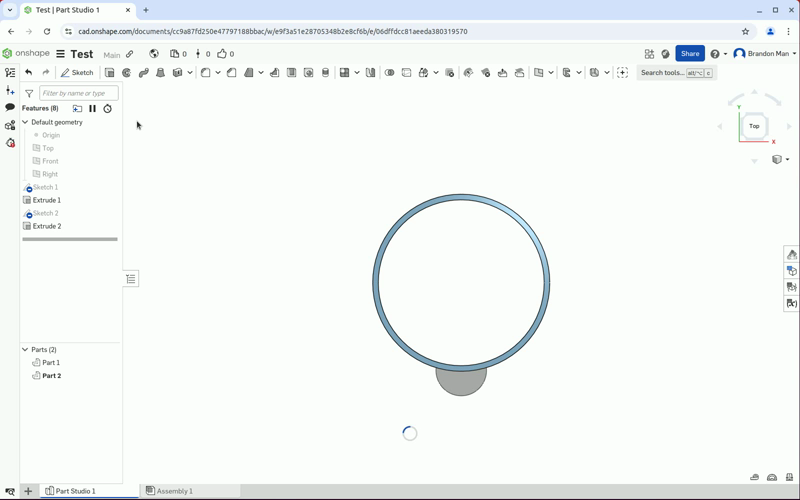
key(shift+h)
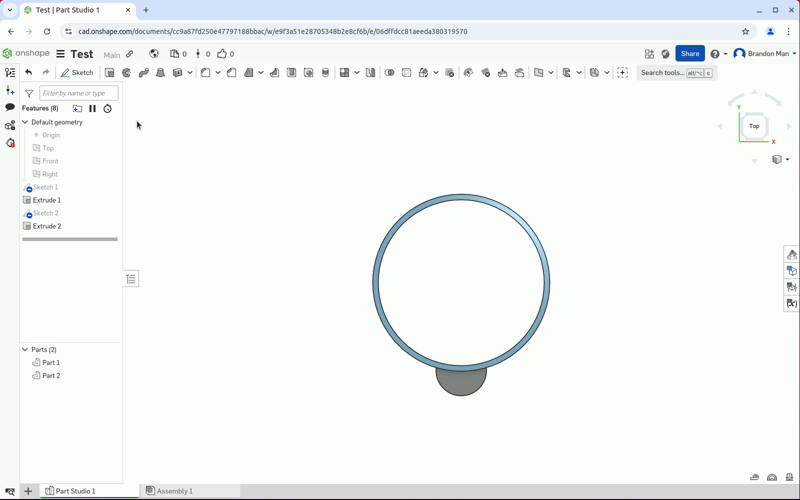
key(shift+h)
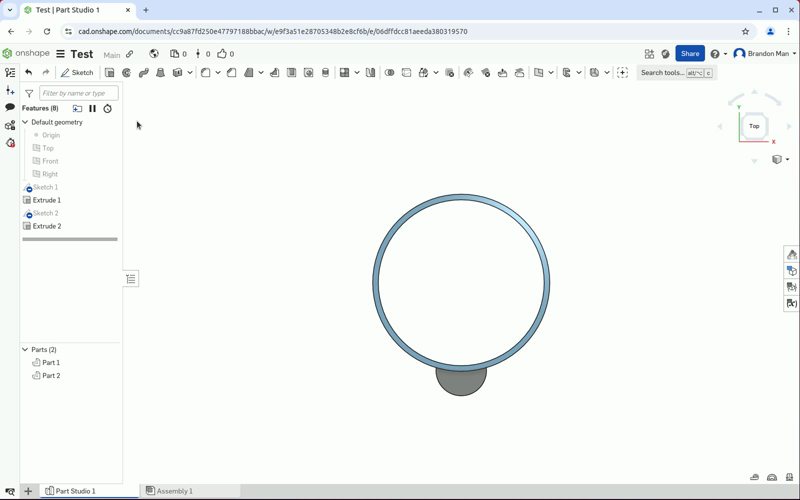
mouse_move(73, 189)
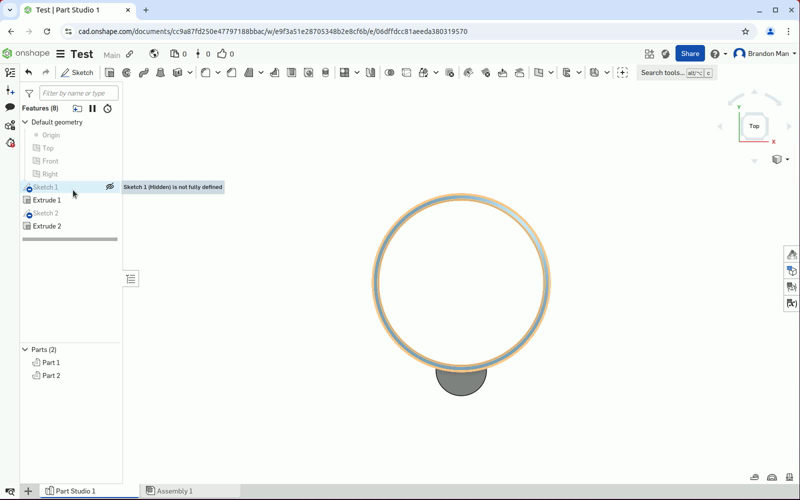
click(73, 189)
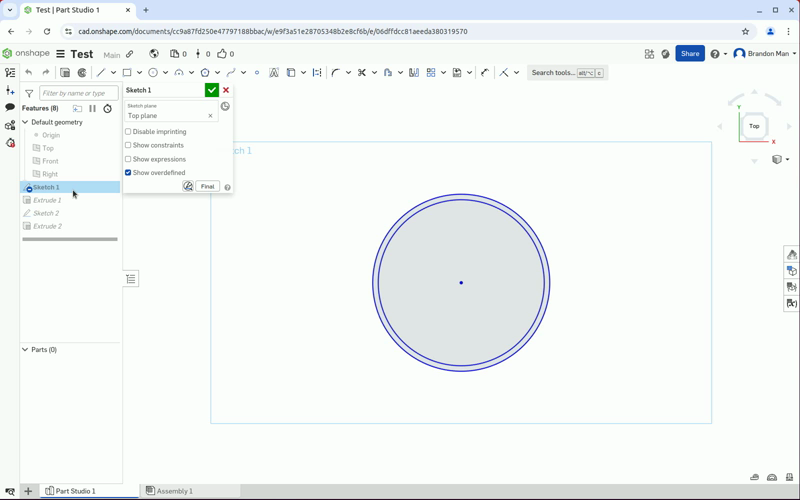
mouse_move(229, 92)
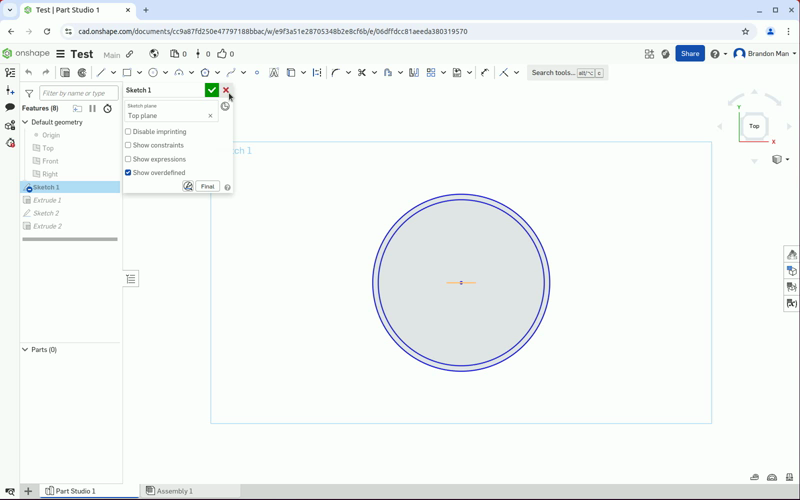
click(229, 92)
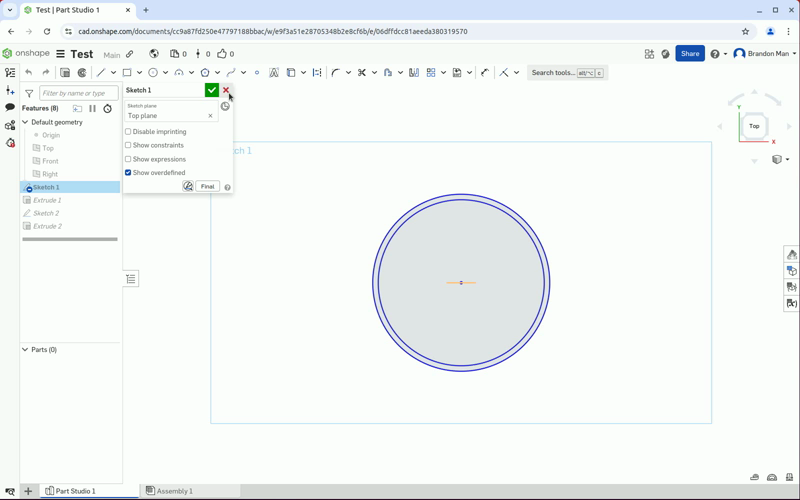
key(shift+s)
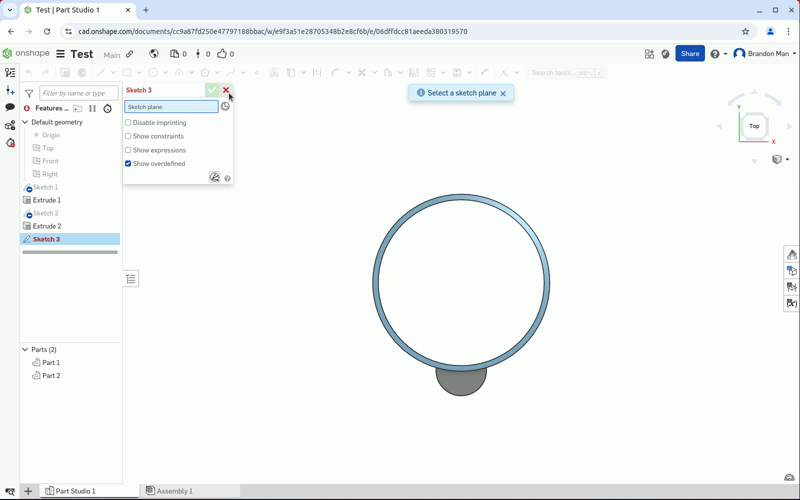
mouse_move(73, 150)
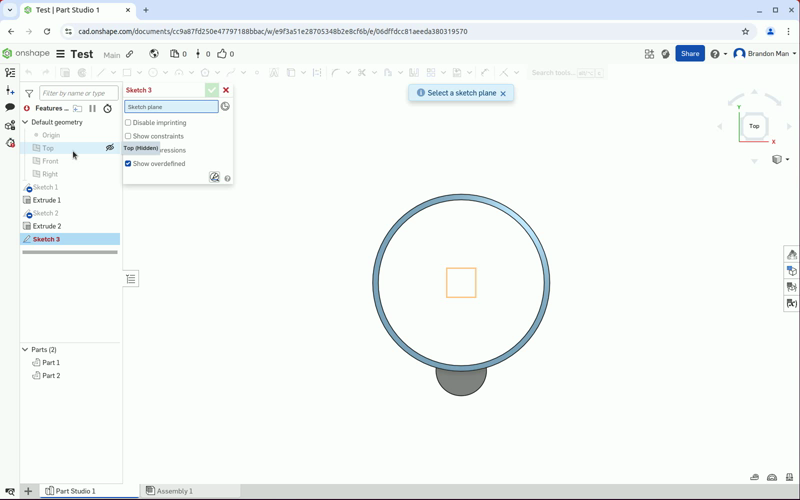
click(73, 150)
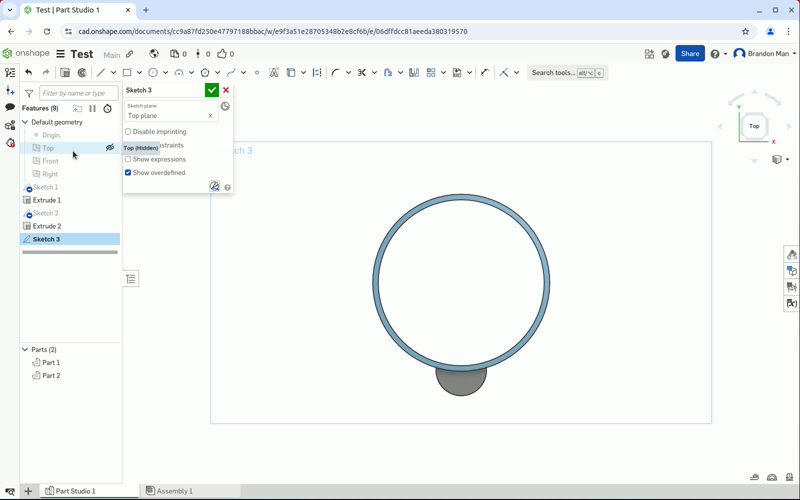
mouse_move(73, 352)
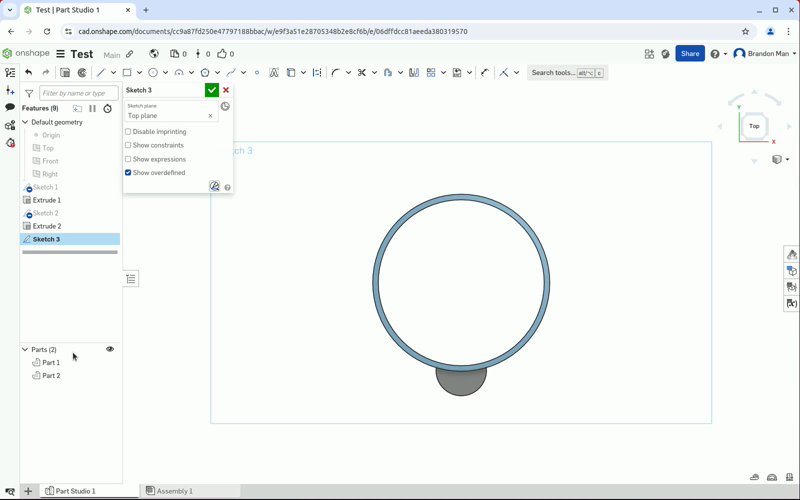
key(y)
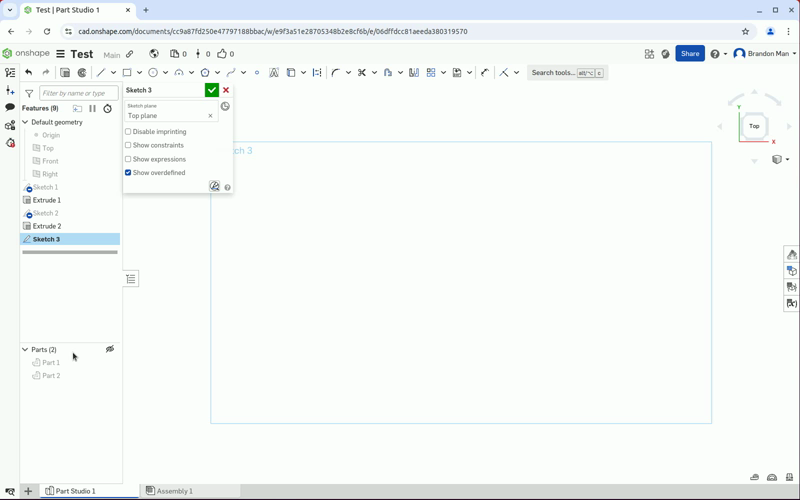
key(a)
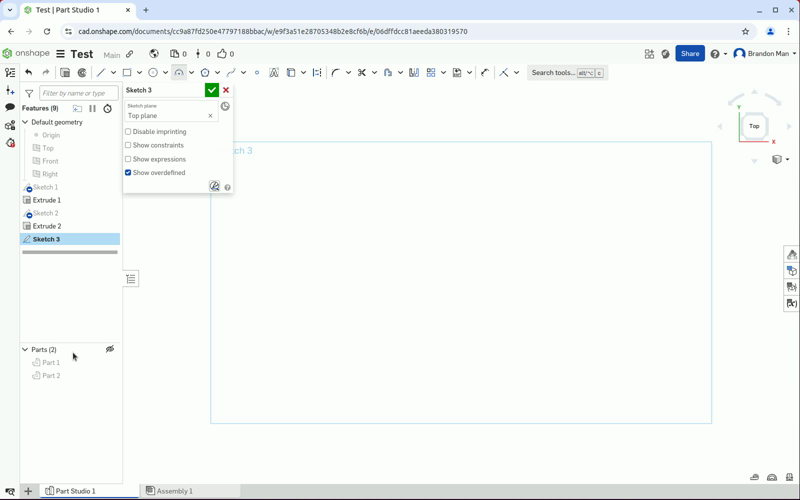
key_down(shift)
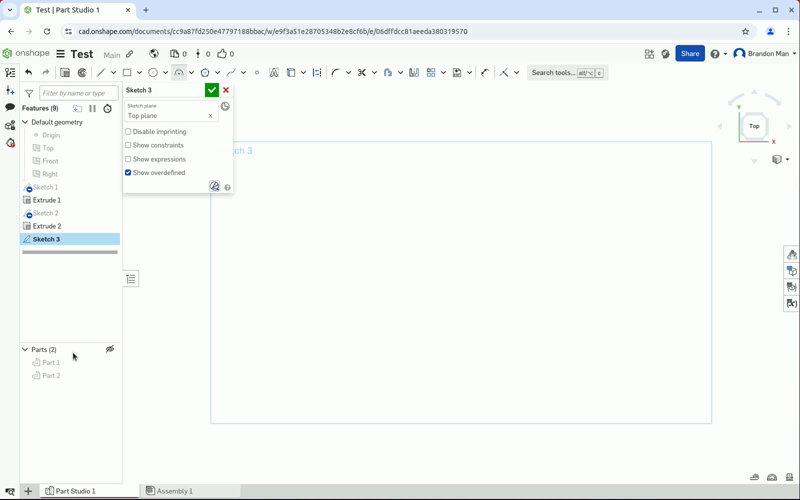
mouse_move(436, 198)
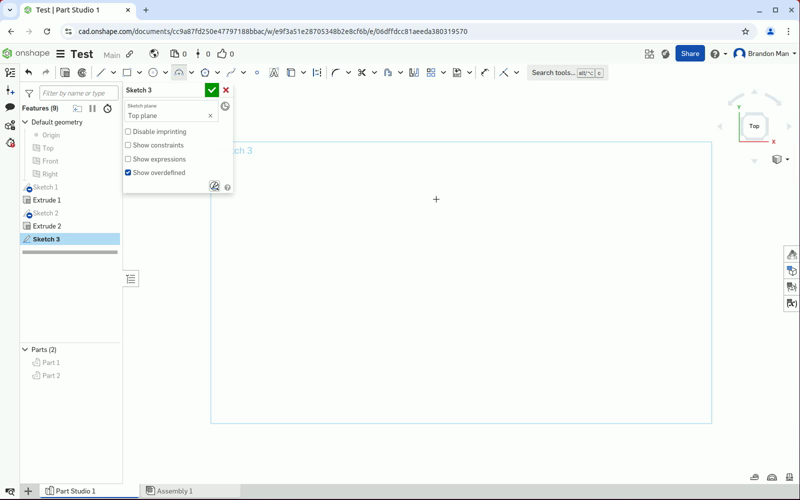
click(436, 198)
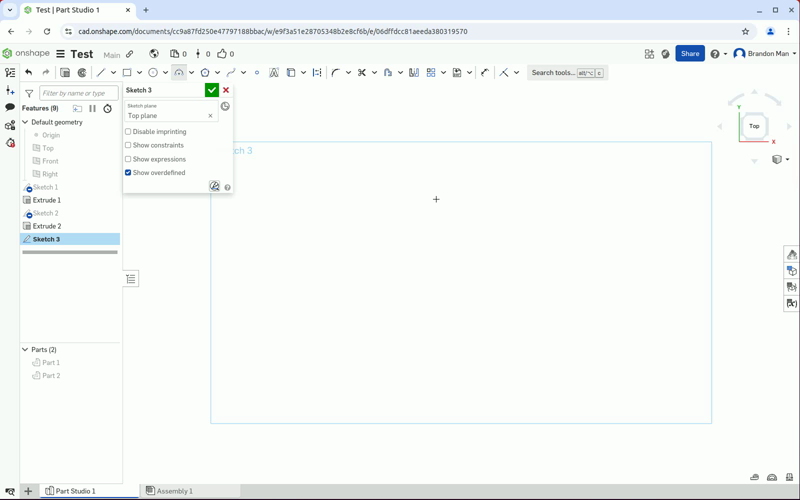
key_up(shift)
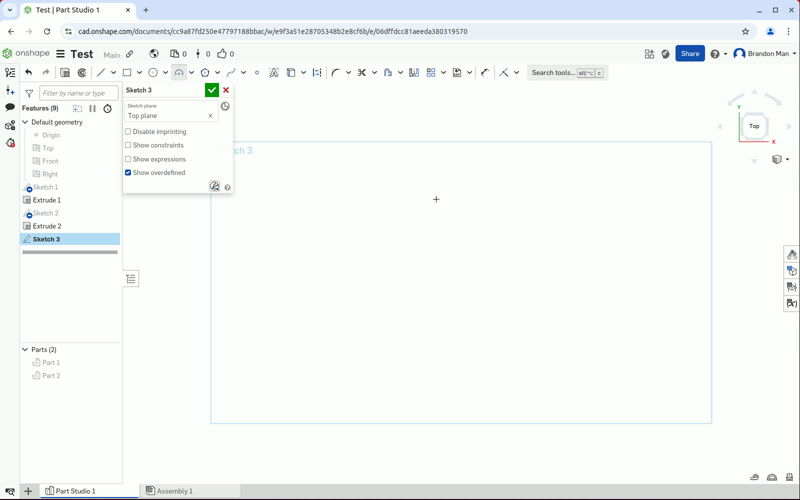
key_down(shift)
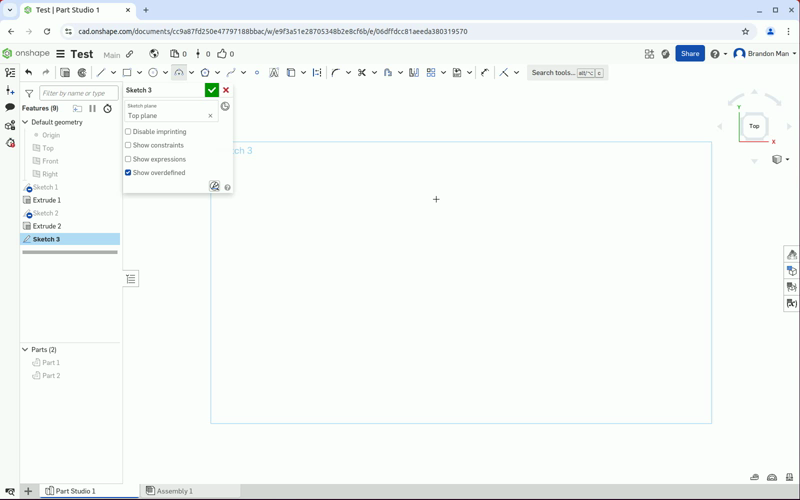
mouse_move(486, 198)
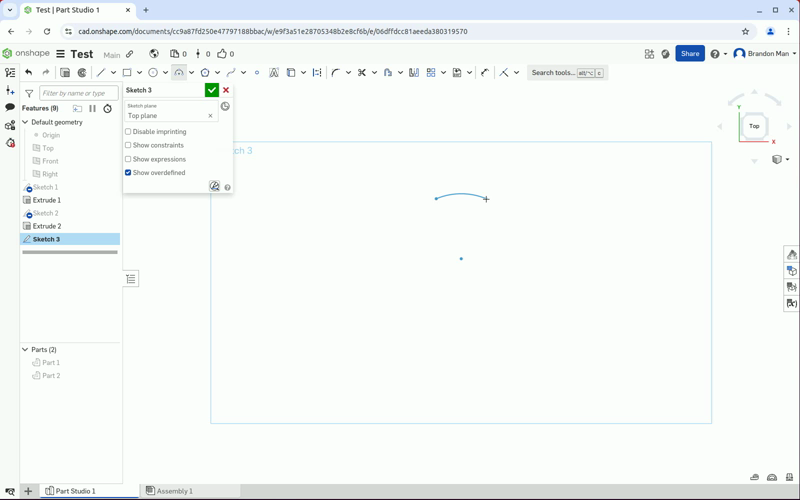
click(486, 198)
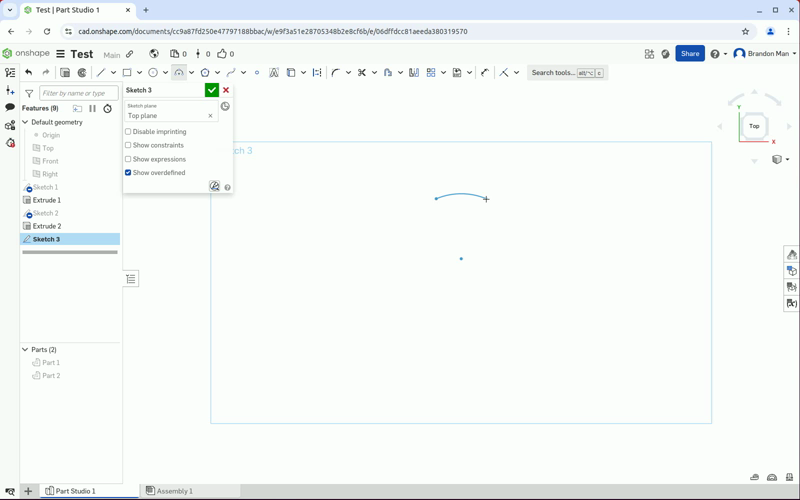
mouse_move(461, 195)
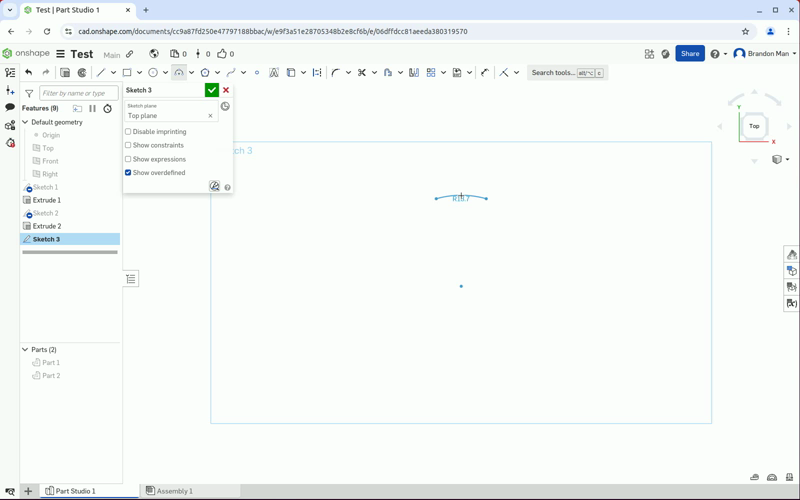
click(461, 195)
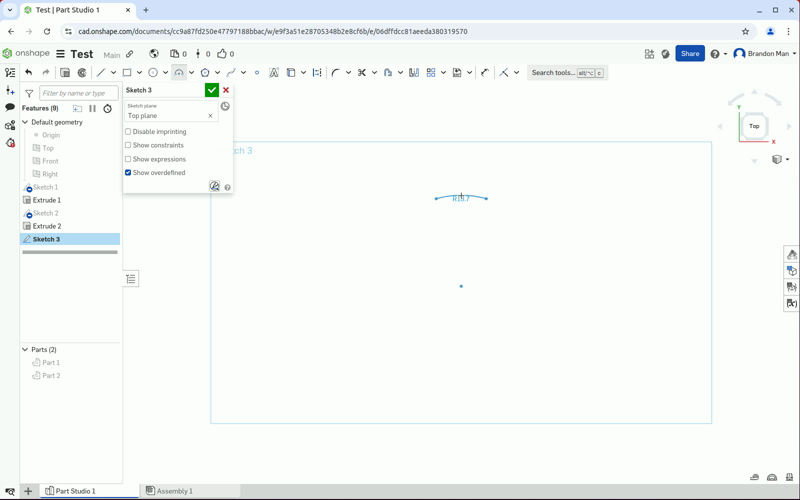
key_up(shift)
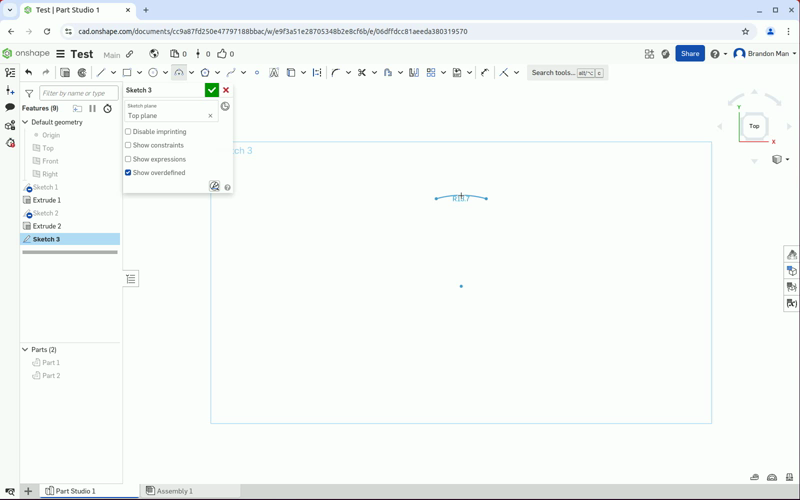
mouse_move(486, 198)
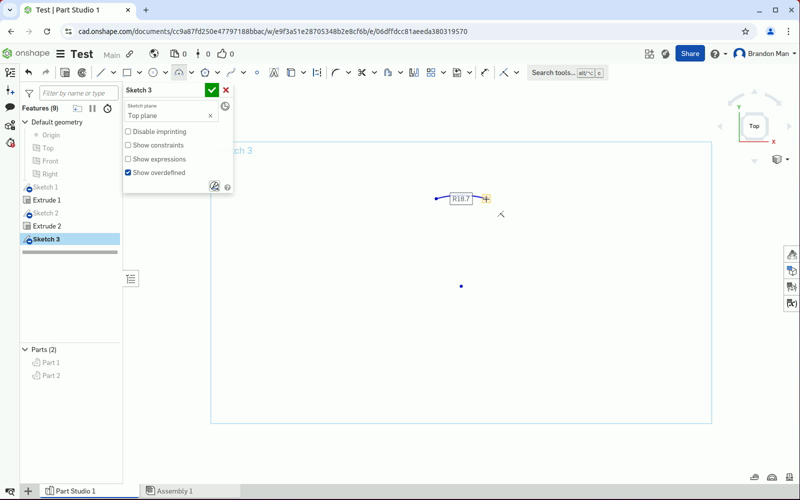
click(486, 198)
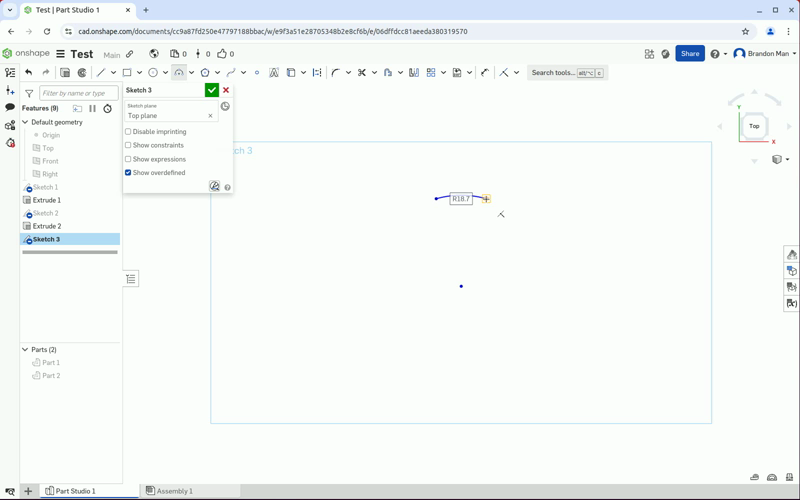
mouse_move(436, 198)
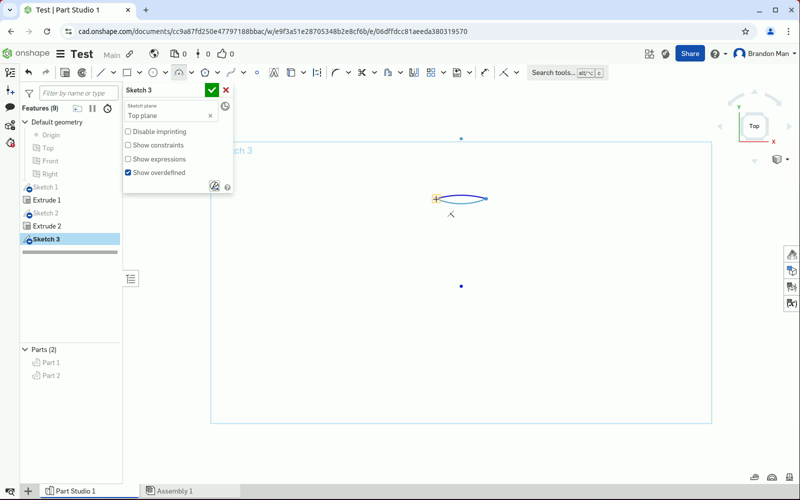
click(436, 198)
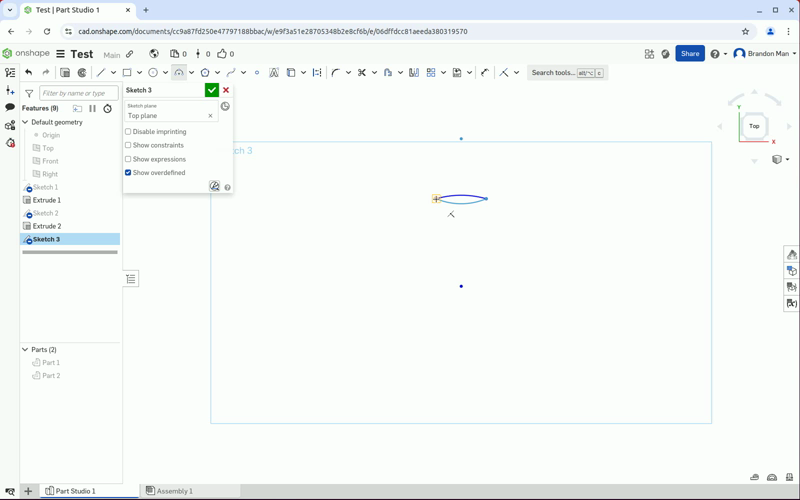
key_down(shift)
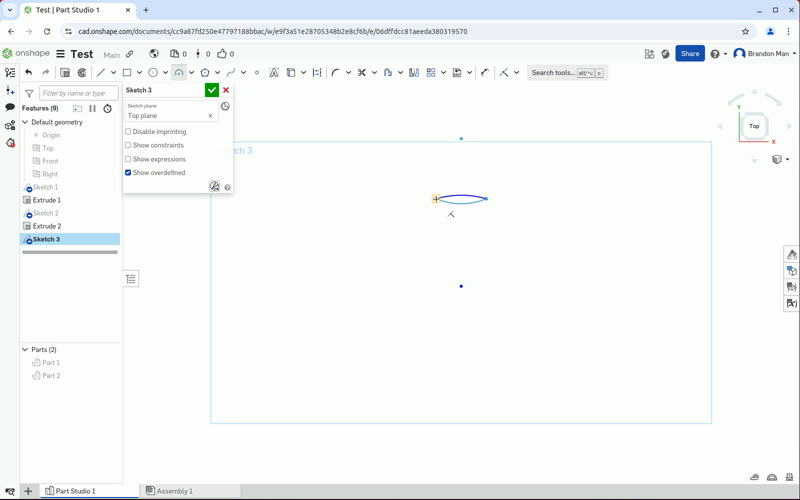
mouse_move(461, 170)
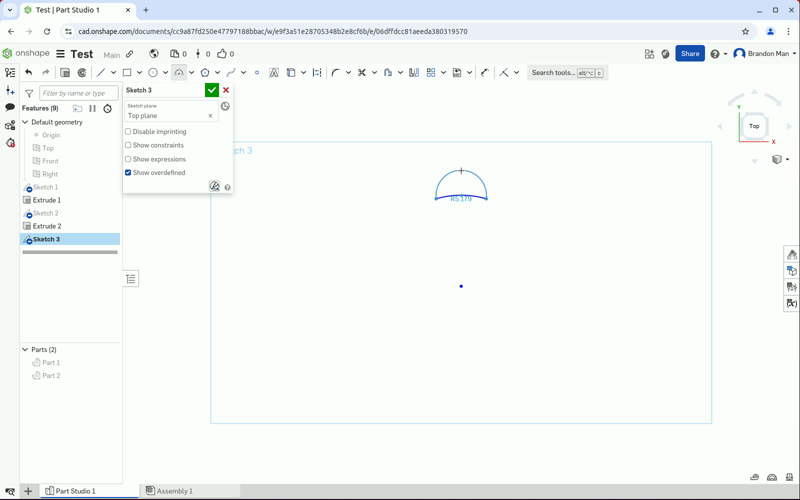
click(461, 170)
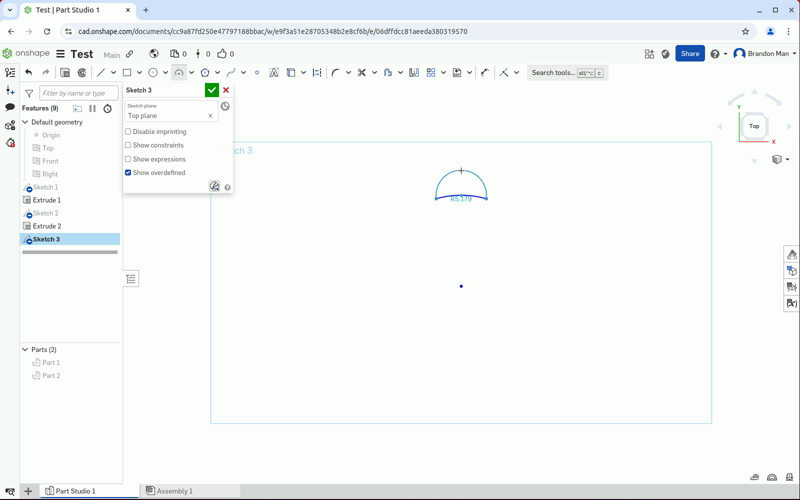
key_up(shift)
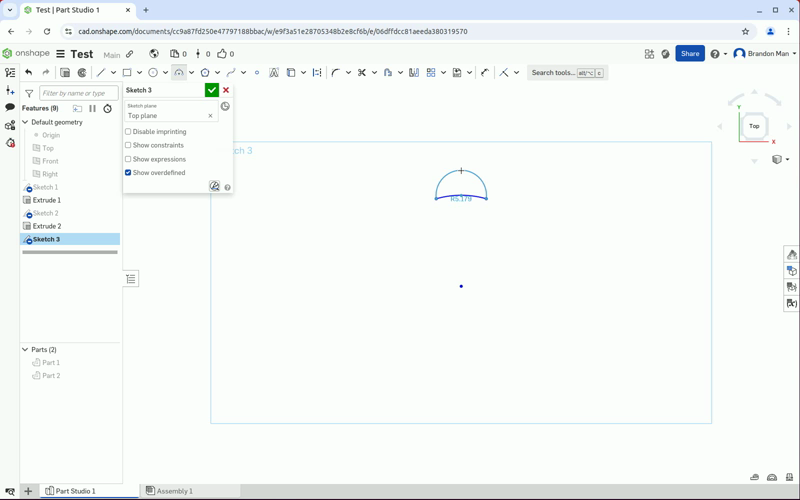
key(esc)
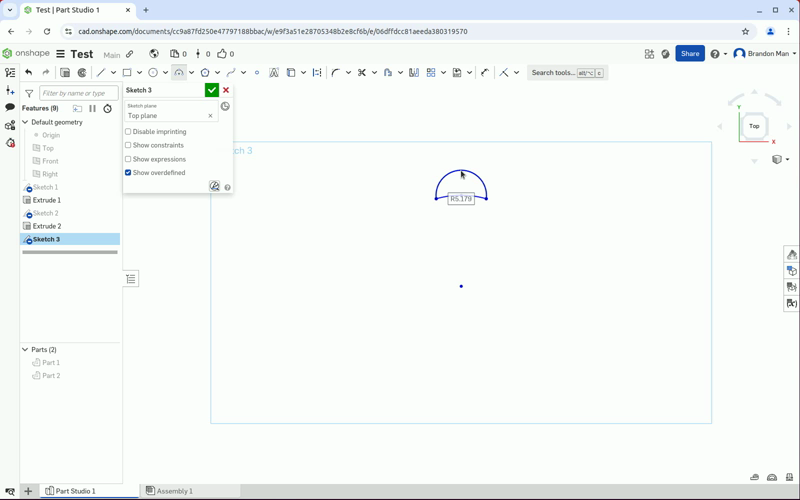
mouse_move(468, 184)
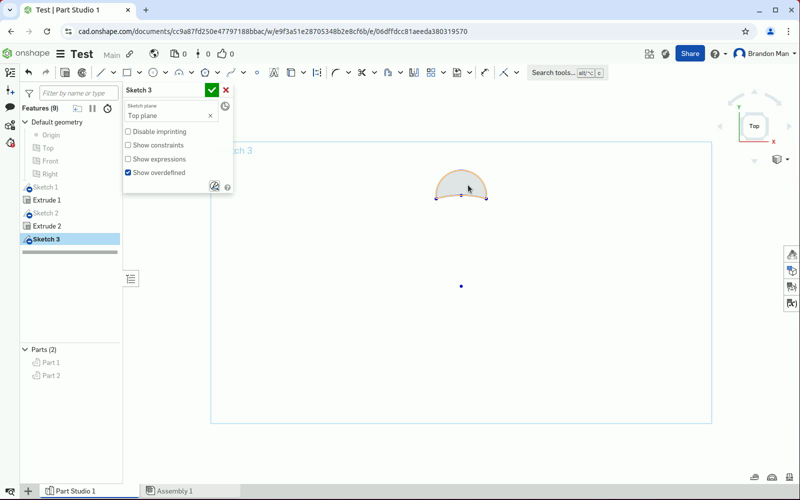
scroll(6)
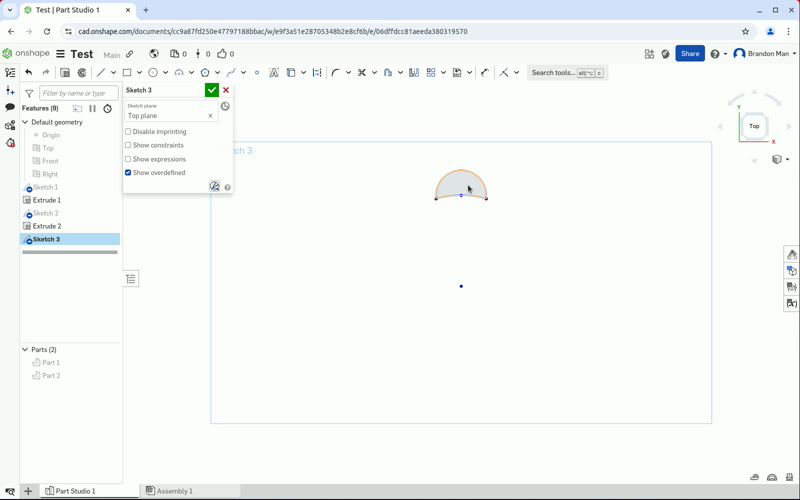
scroll(6)
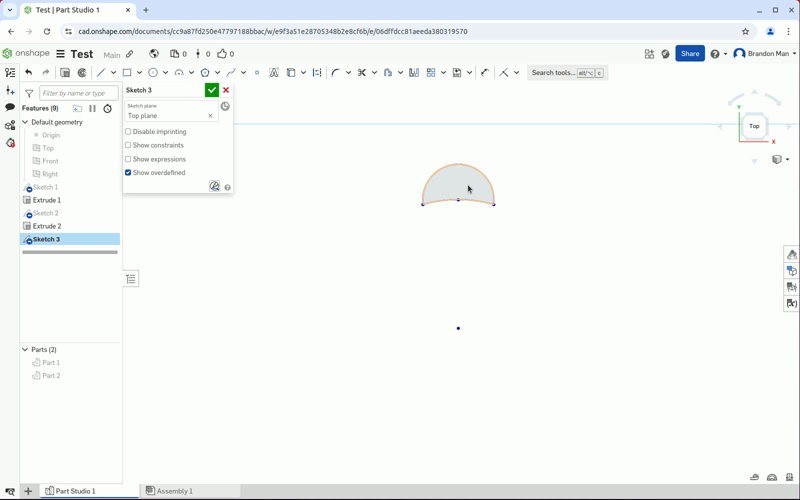
scroll(6)
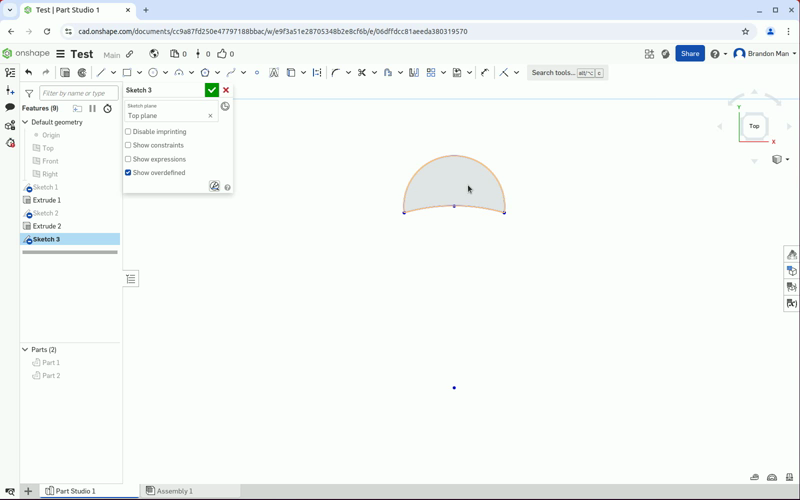
scroll(6)
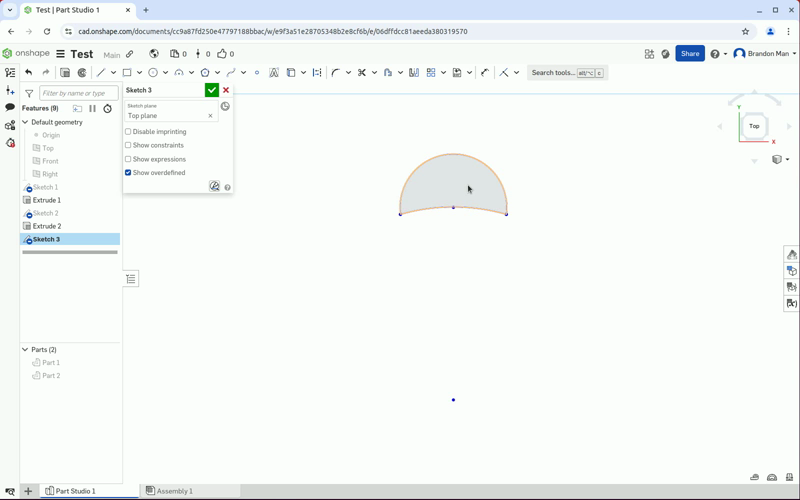
scroll(6)
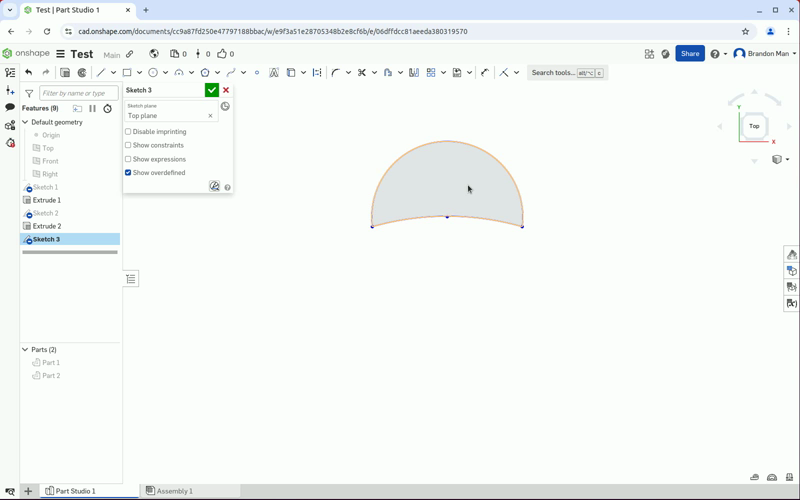
scroll(6)
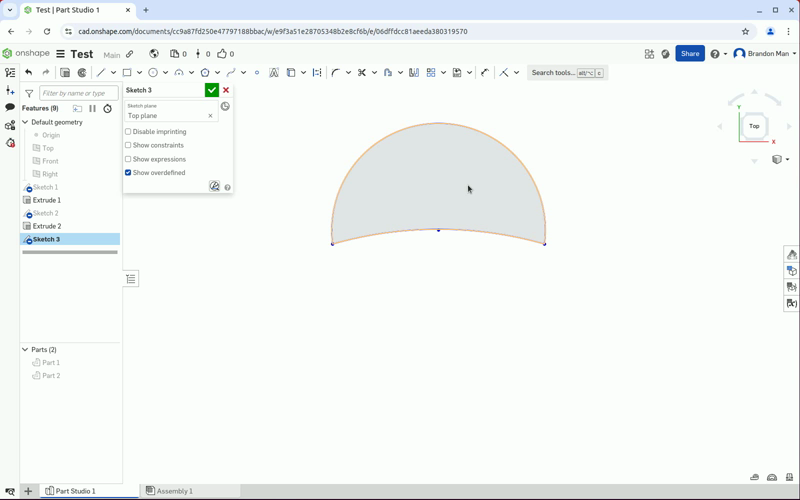
scroll(6)
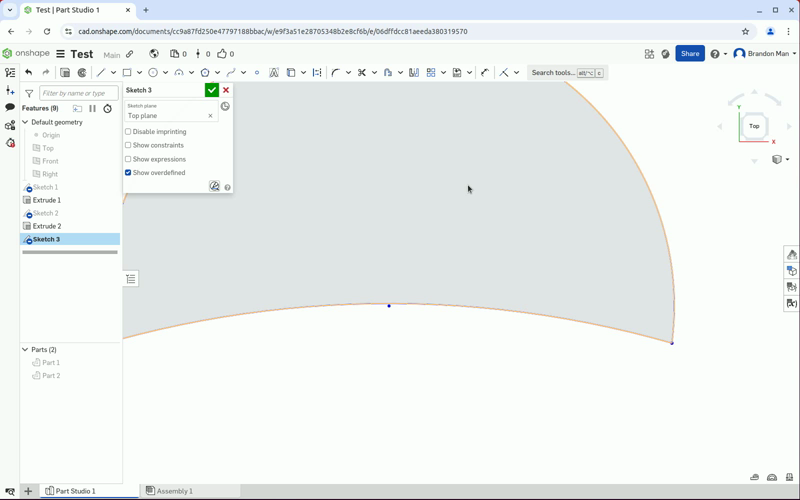
click(468, 184)
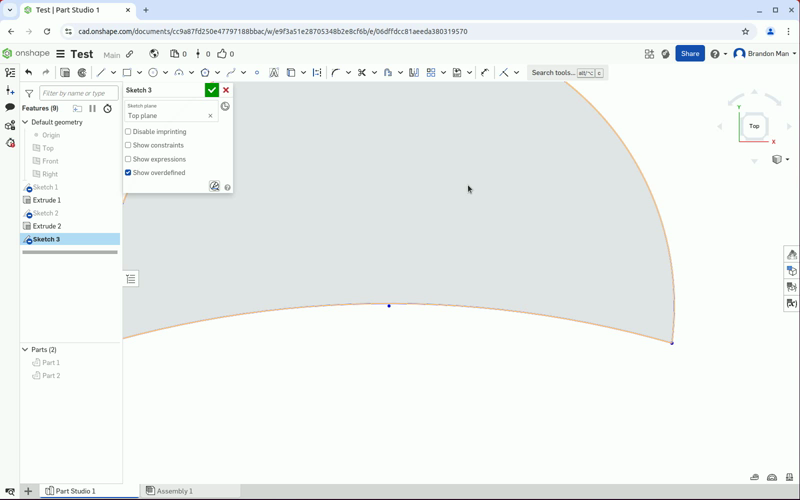
scroll(-6)
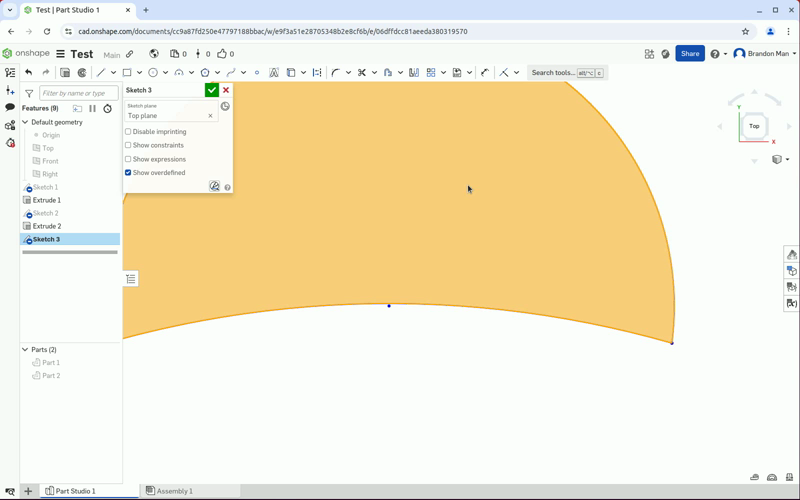
scroll(-6)
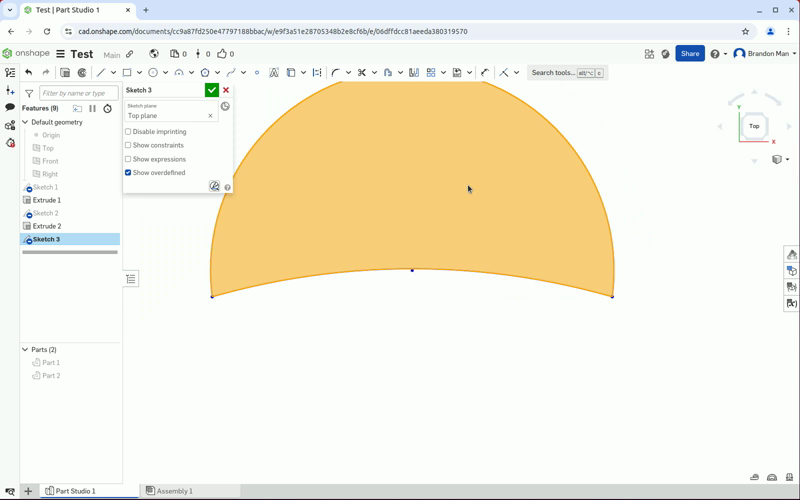
scroll(-6)
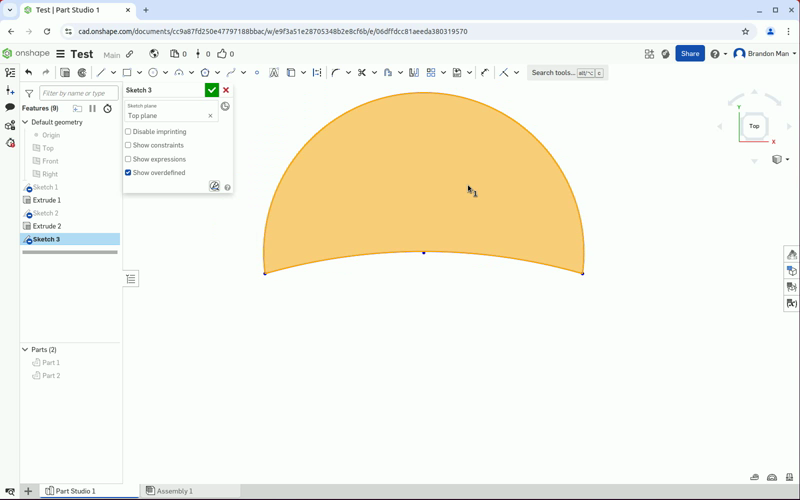
scroll(-6)
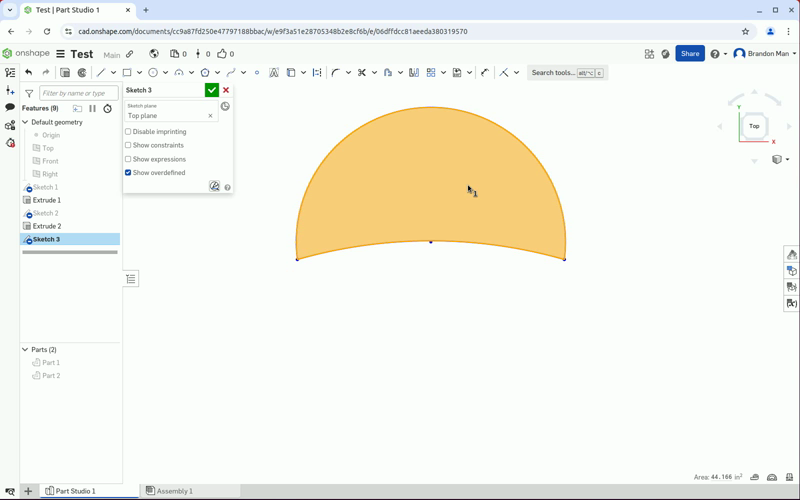
scroll(-6)
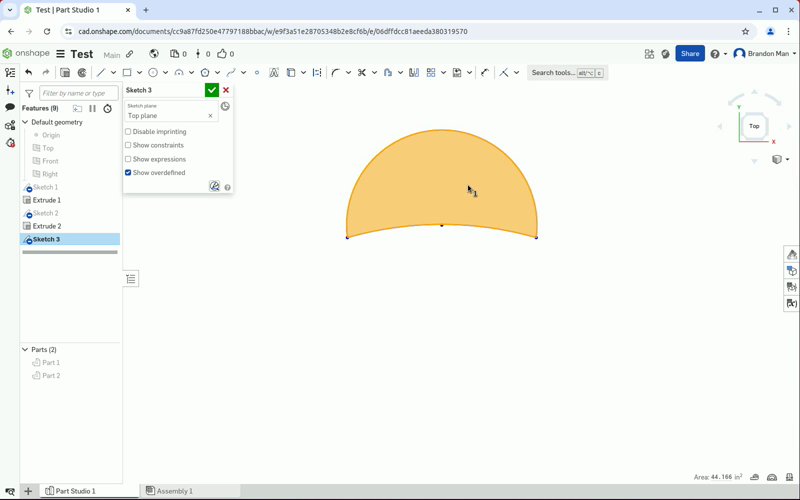
scroll(-6)
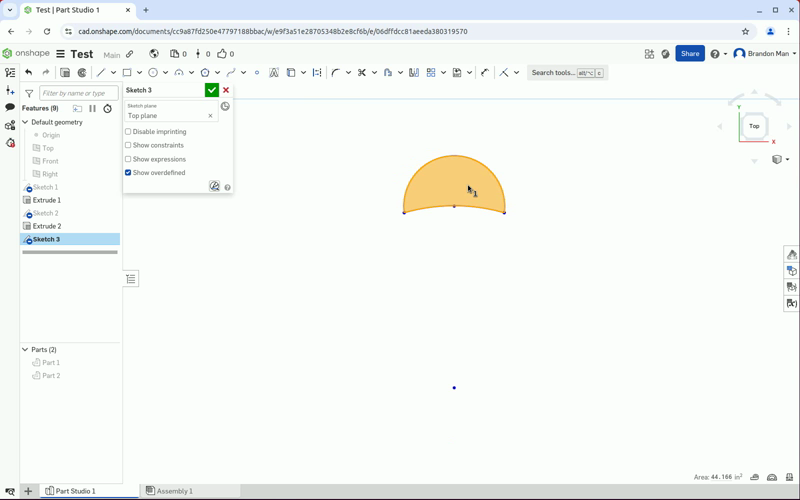
scroll(-6)
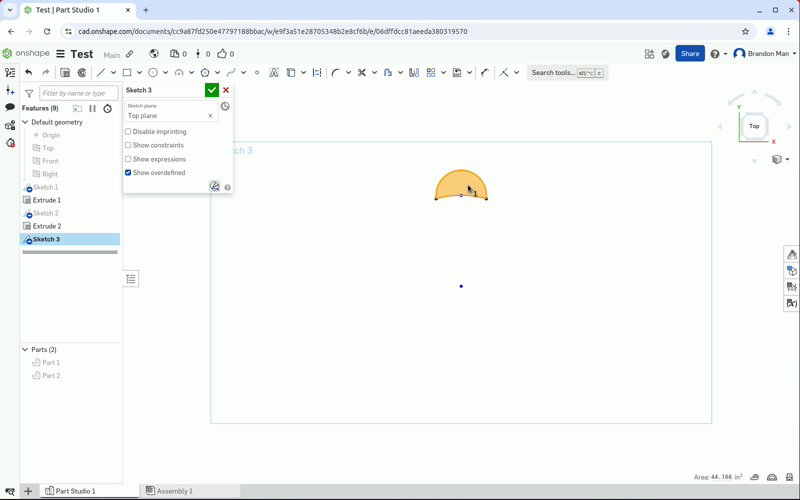
mouse_move(73, 352)
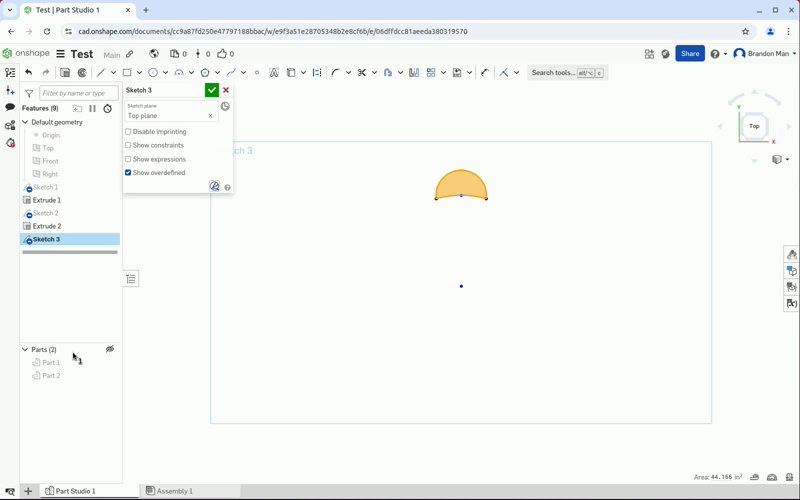
key(shift+y)
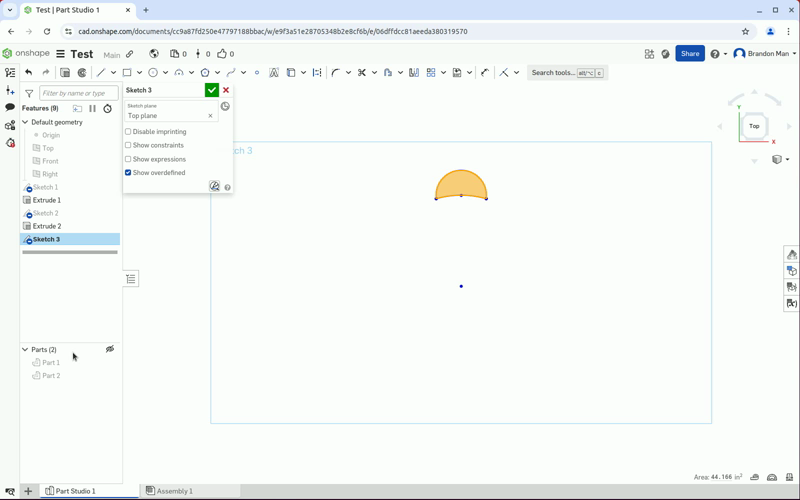
key(shift+e)
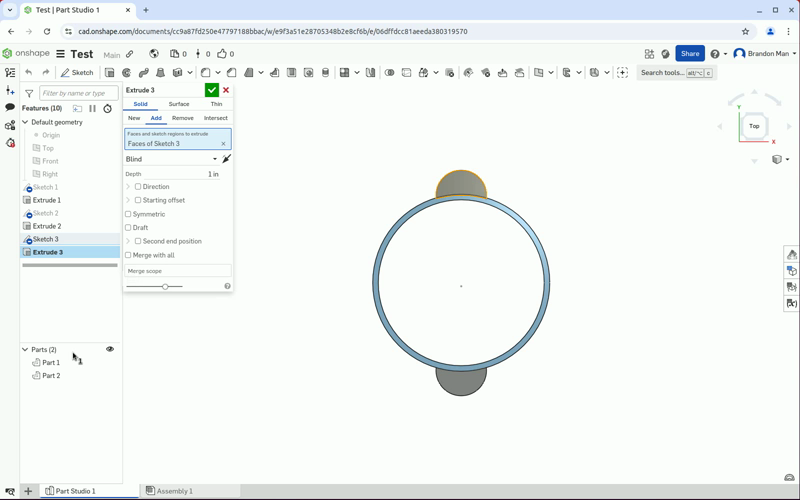
mouse_move(143, 106)
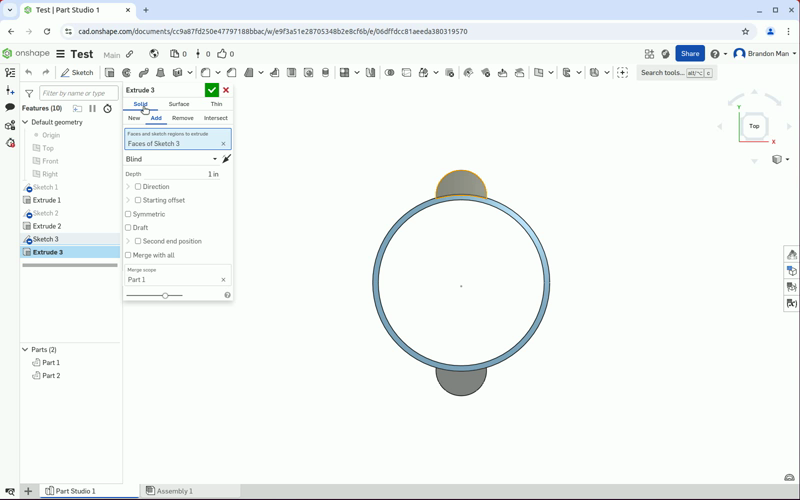
click(143, 106)
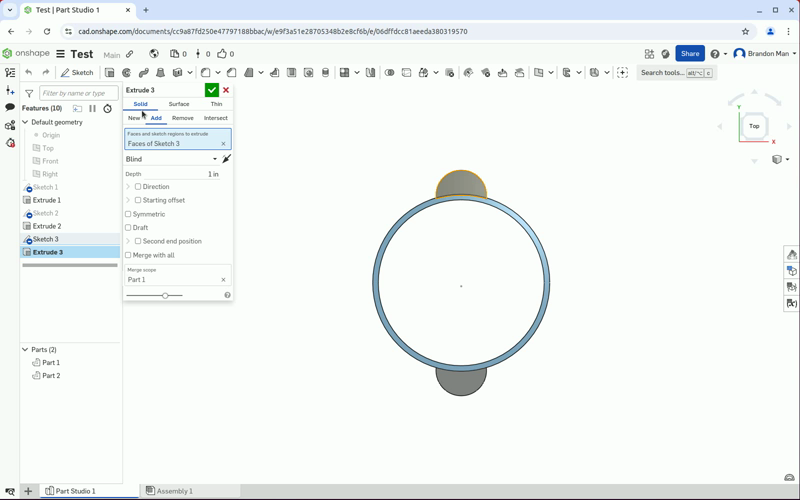
mouse_move(137, 120)
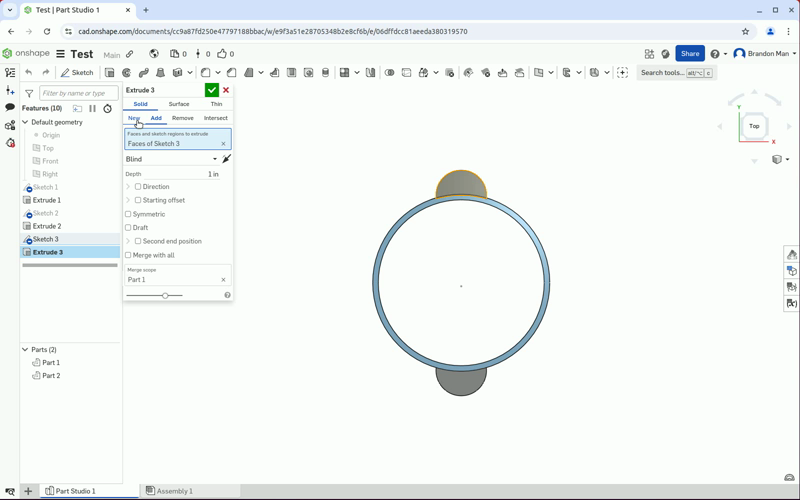
click(137, 120)
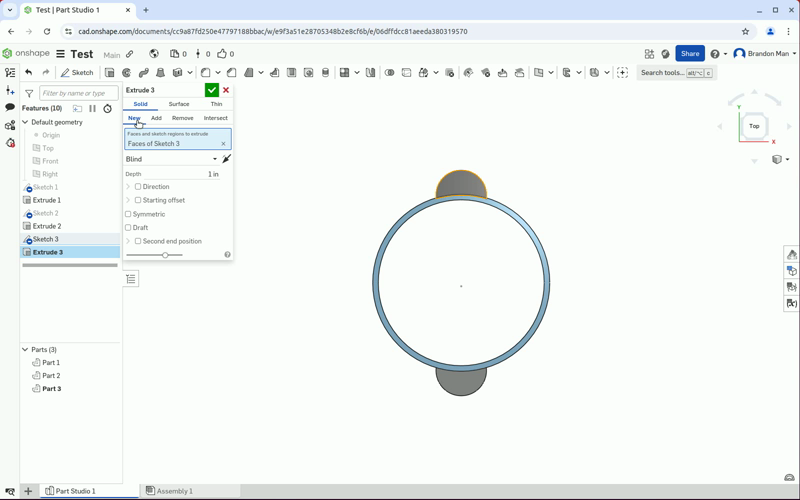
key(tab, 4)
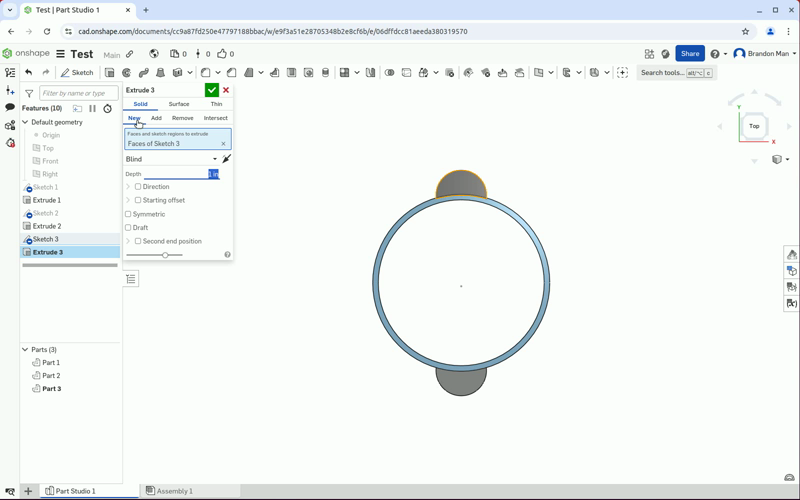
text(0.963)
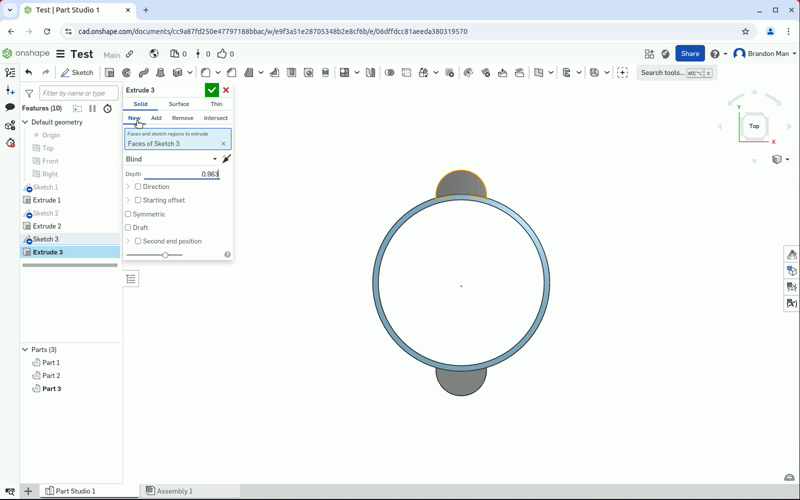
key(enter)
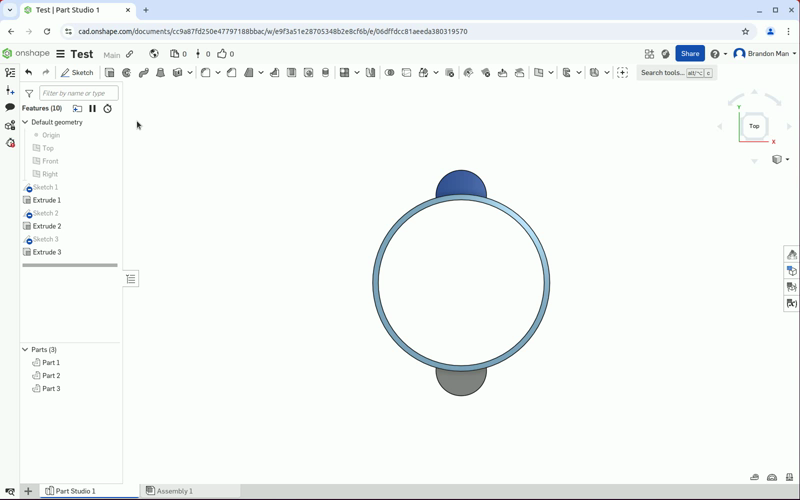
key(shift+h)
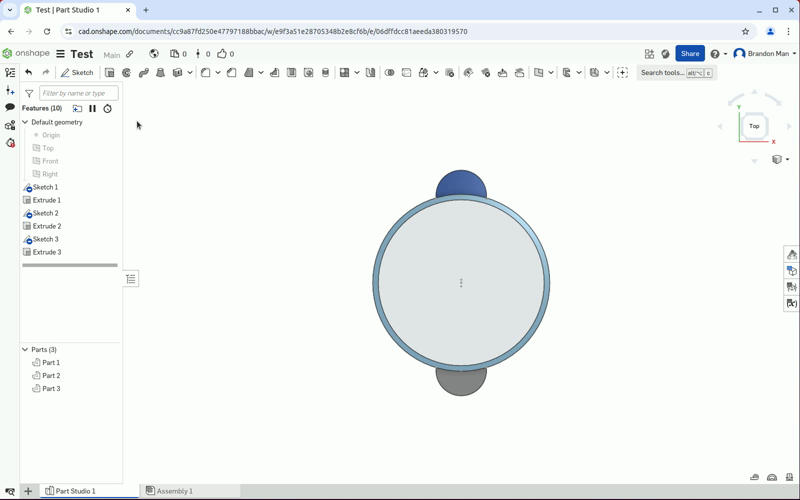
key(shift+h)
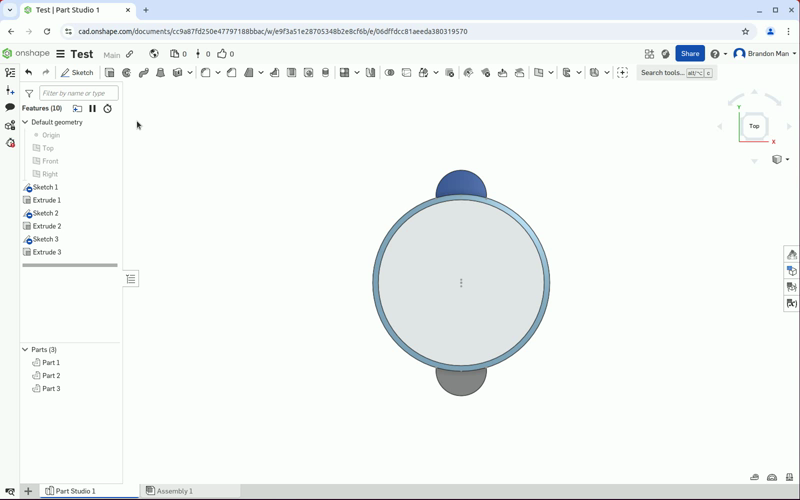
key(shift+7)
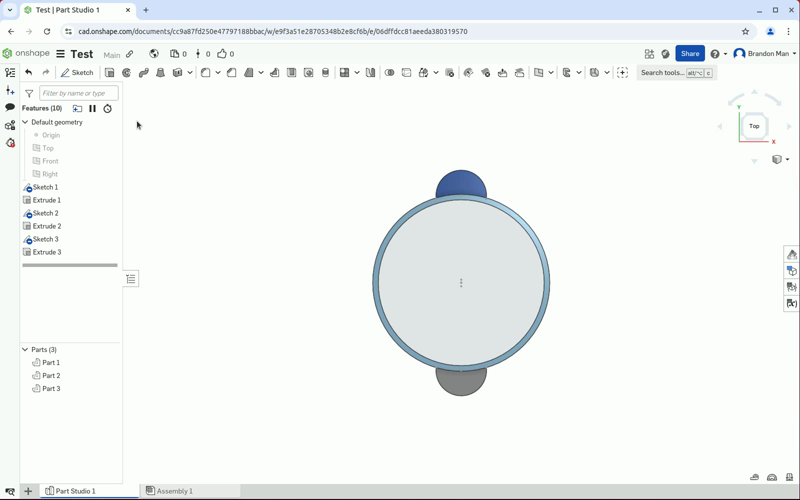
key(up, 3)
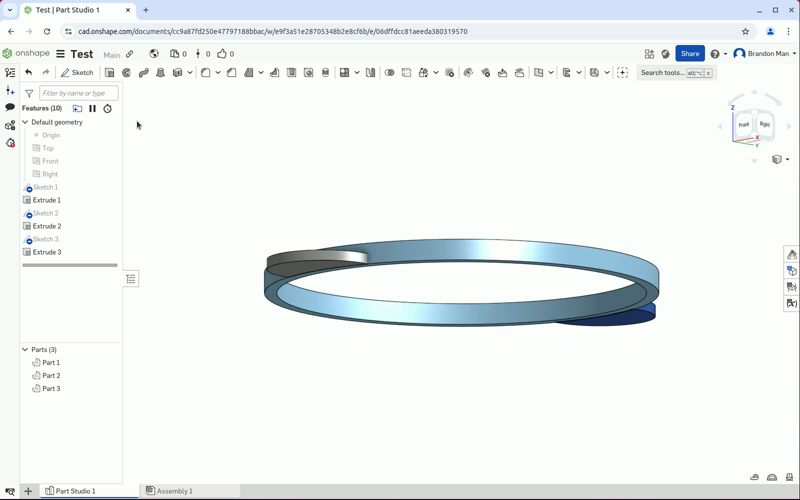
key(left, 3)
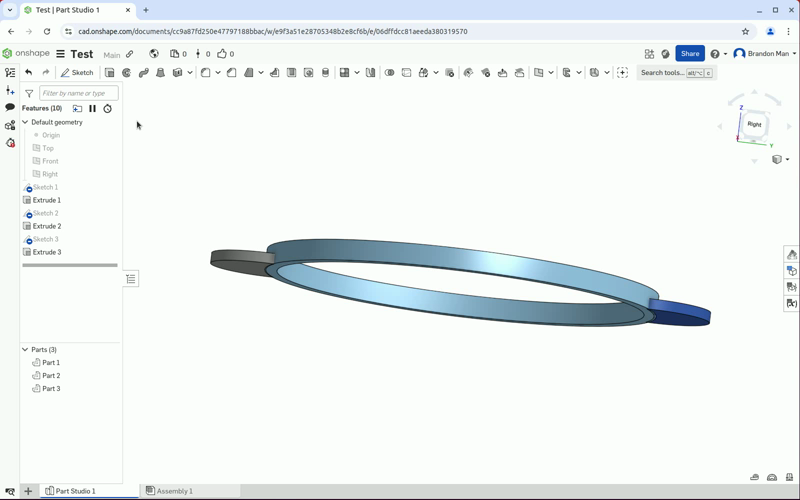
key(right, 3)
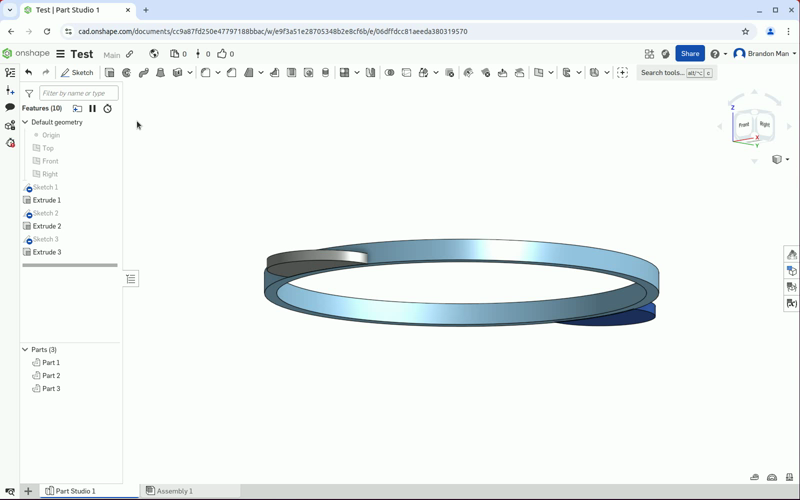
key(down, 3)
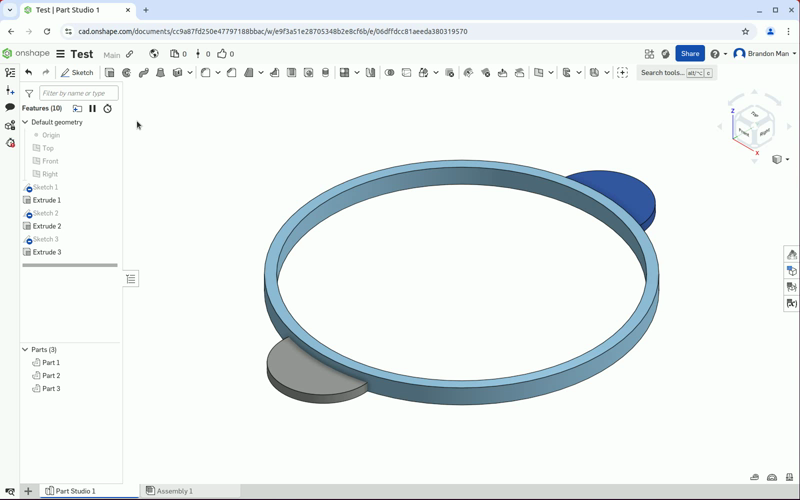
mouse_move(73, 189)
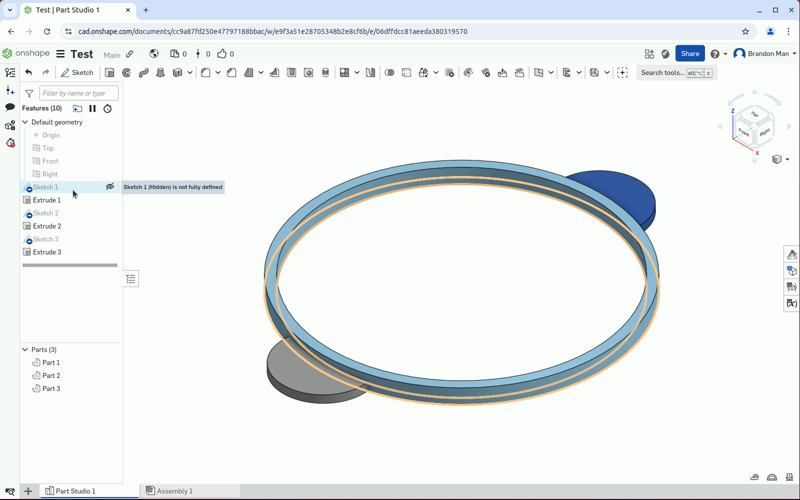
click(73, 189)